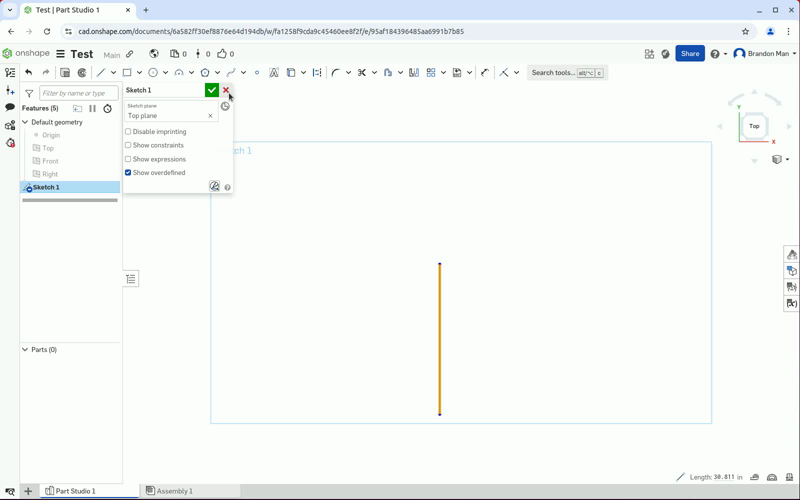
key(shift+h)
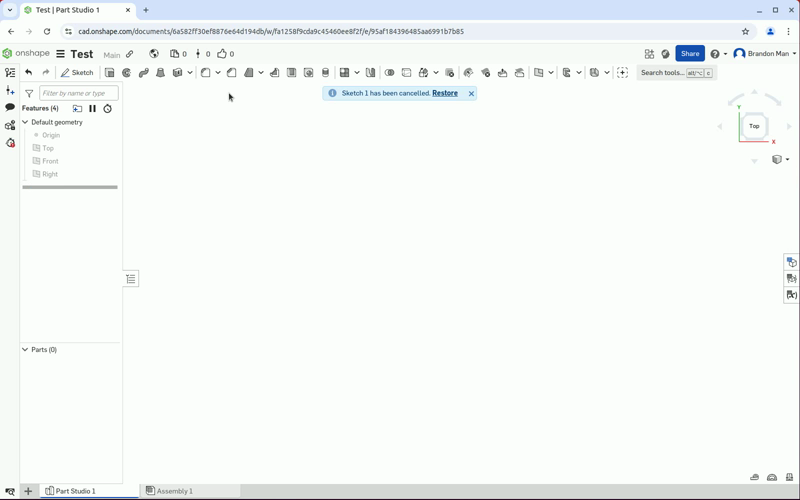
mouse_move(73, 352)
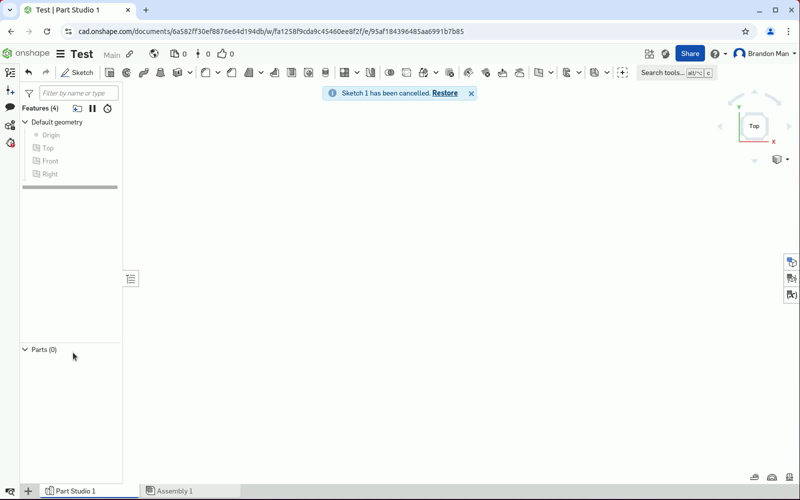
key(y)
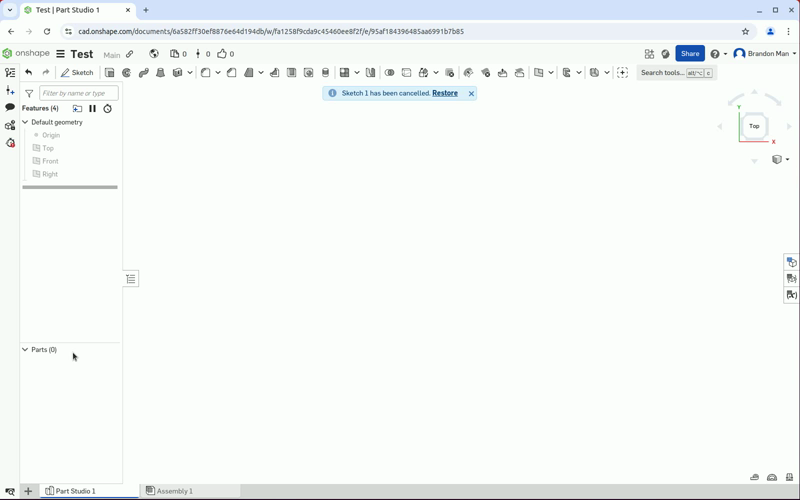
key(shift+p)
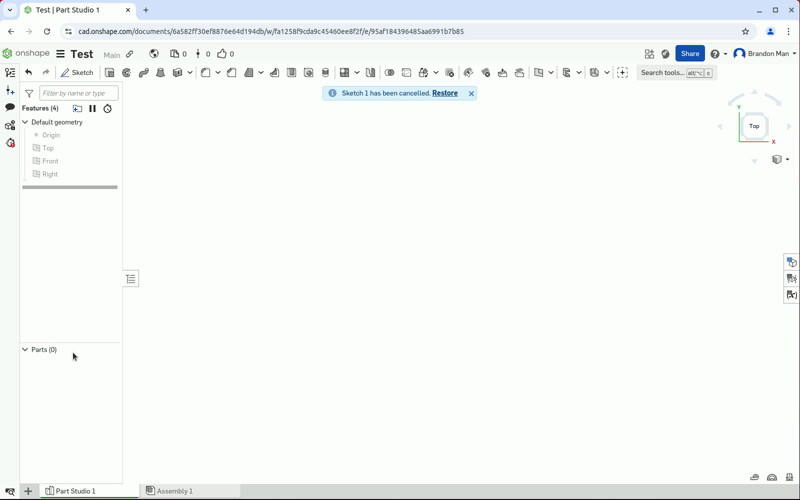
key(space)
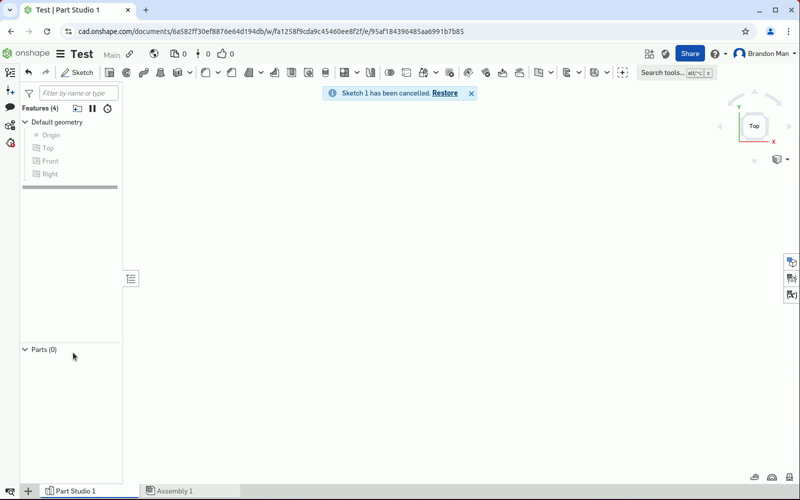
key_down(shift)
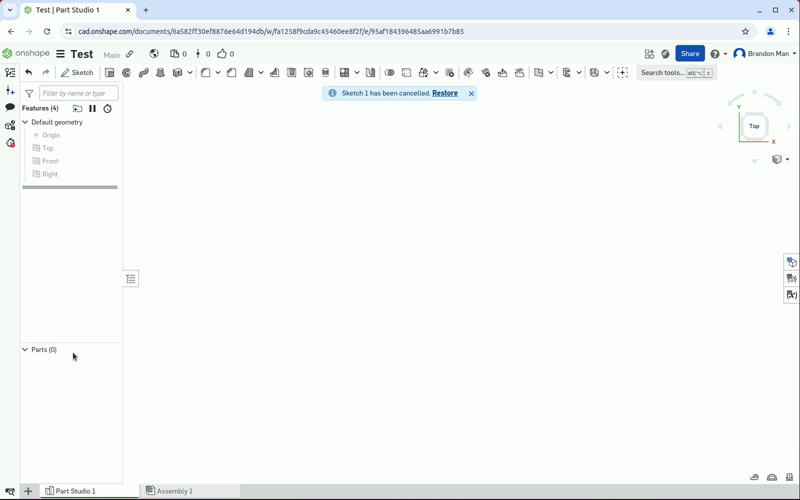
key(up)
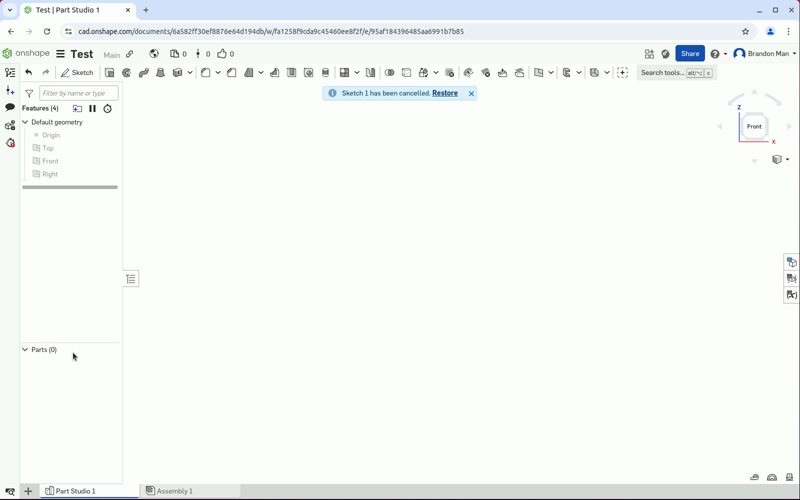
key_up(shift)
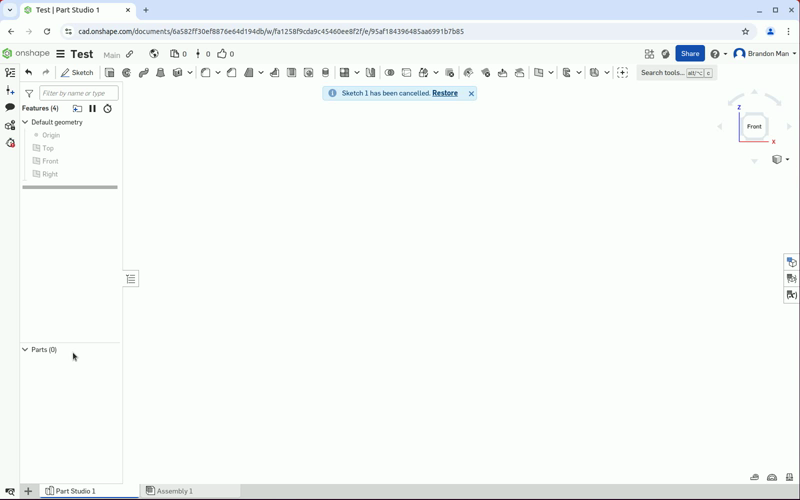
mouse_move(73, 352)
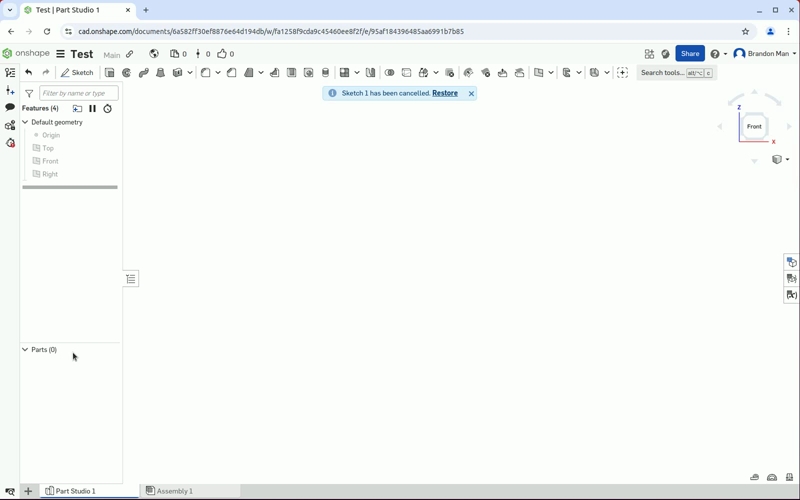
key(shift+y)
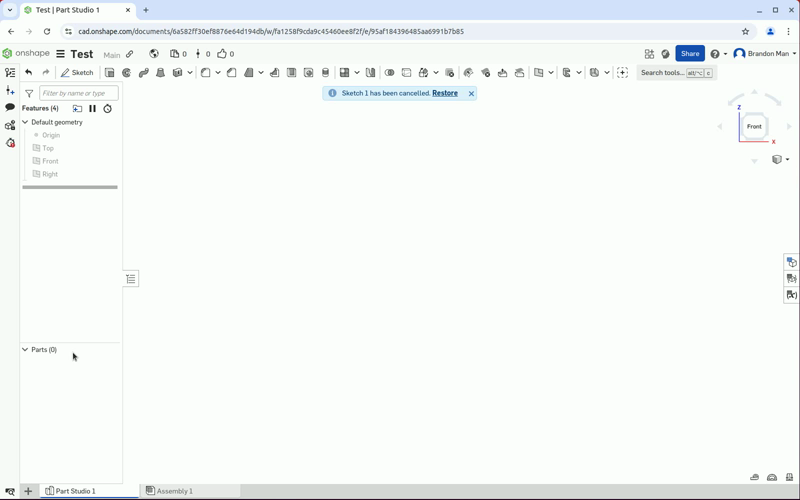
key(shift+s)
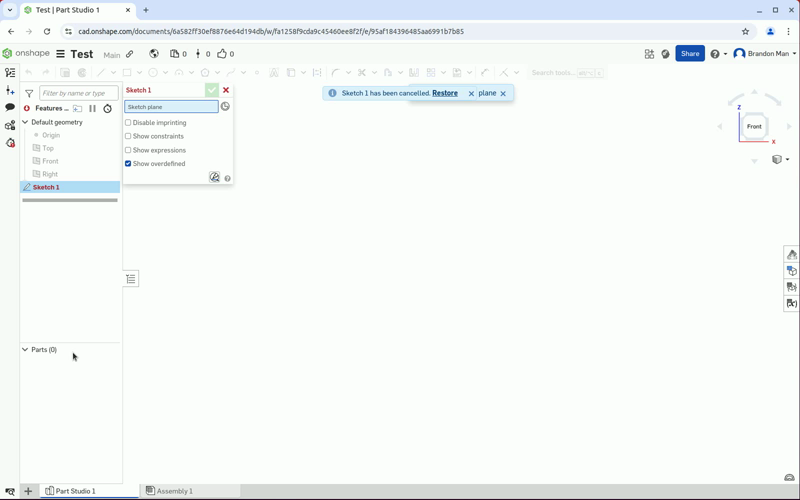
mouse_move(73, 163)
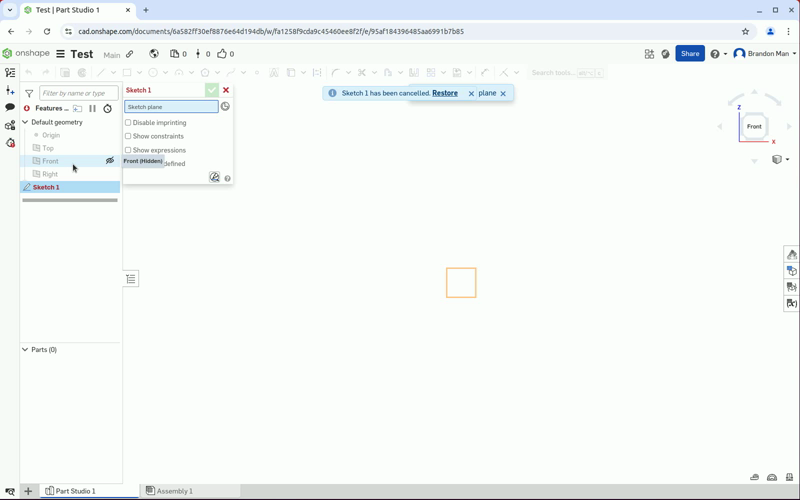
click(73, 163)
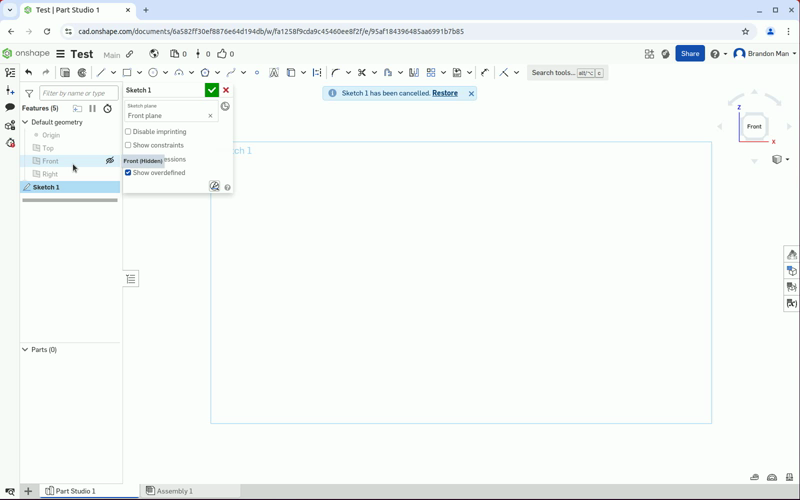
mouse_move(73, 352)
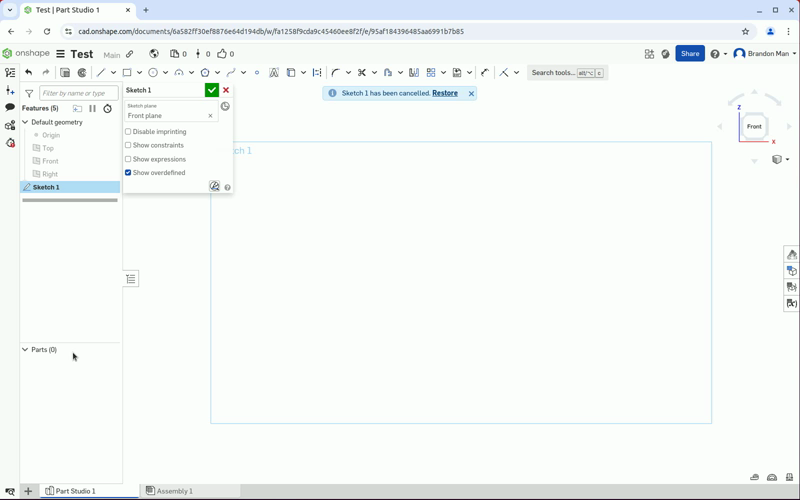
key(y)
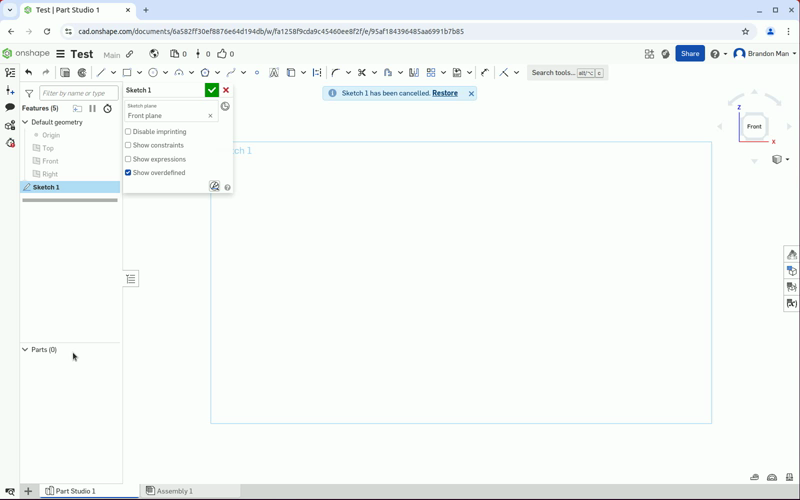
key(c)
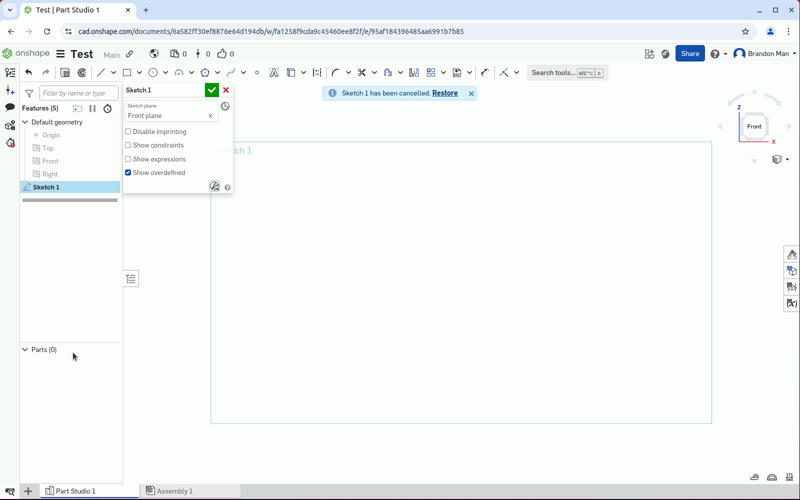
key_down(shift)
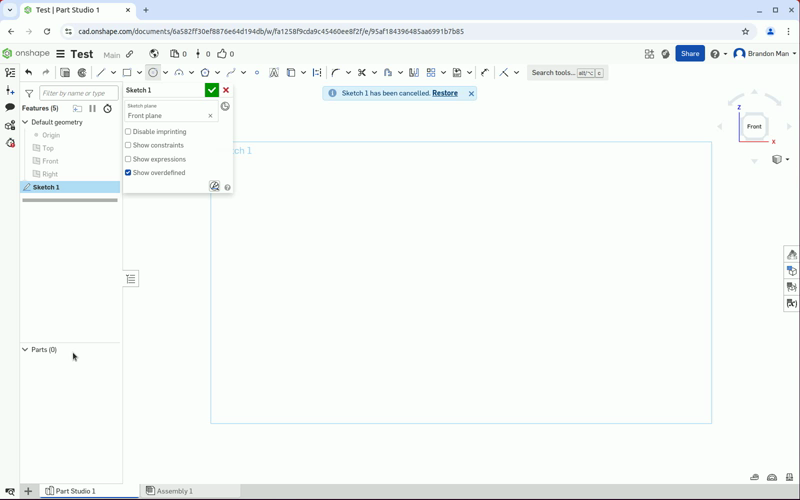
mouse_move(460, 282)
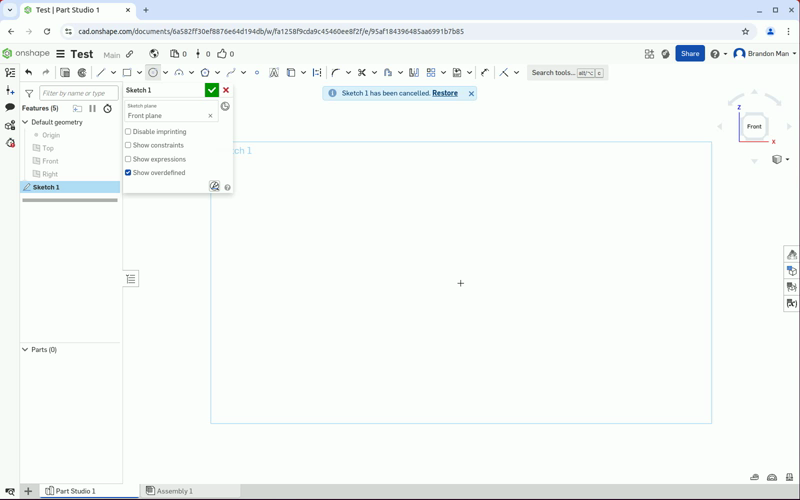
click(460, 282)
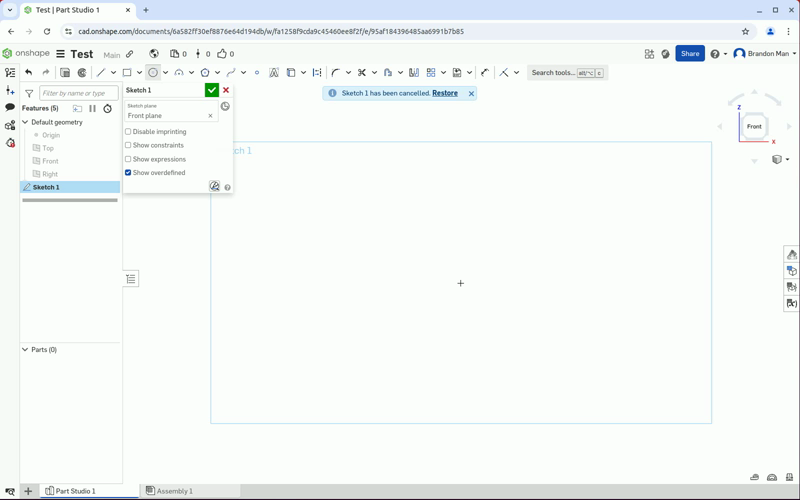
key_up(shift)
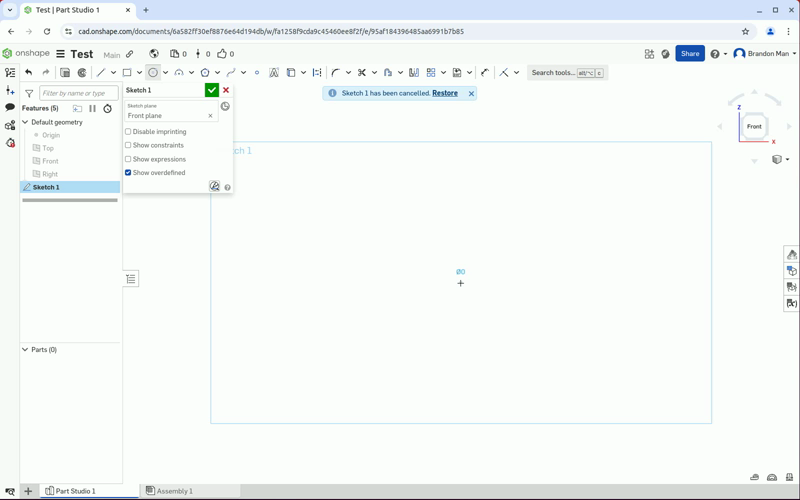
mouse_move(505, 282)
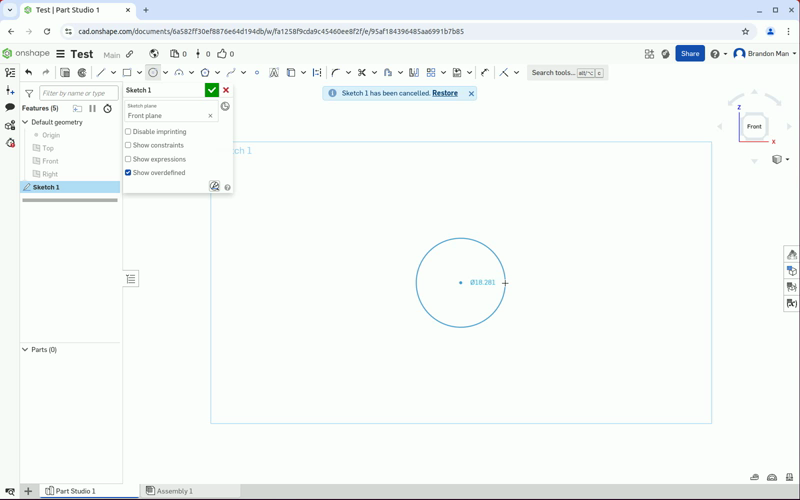
click(505, 282)
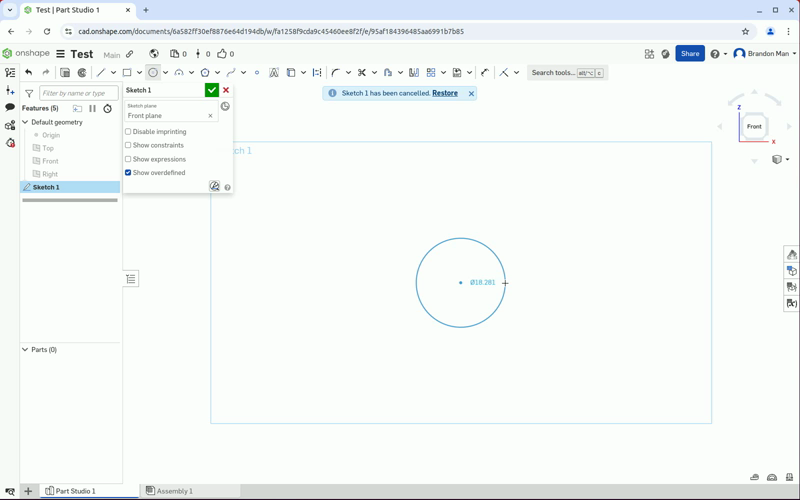
key(esc)
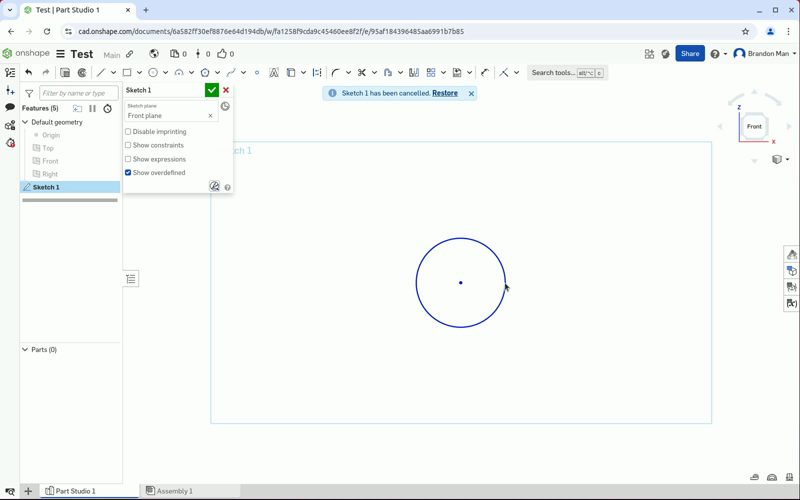
key(c)
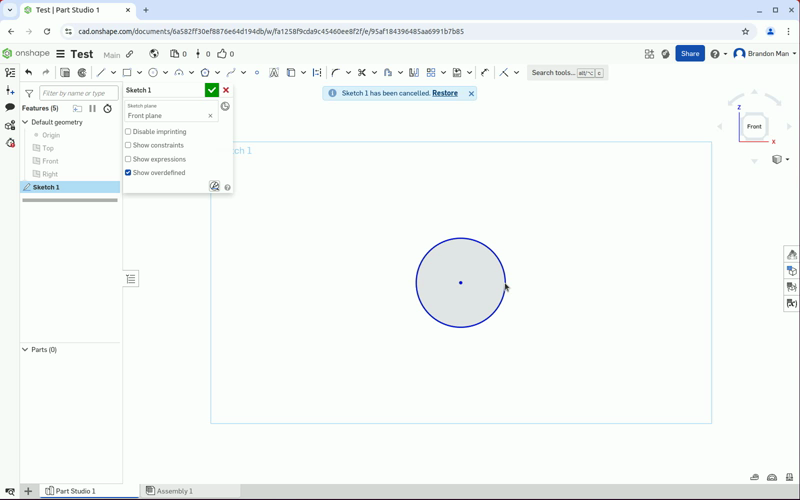
key_down(shift)
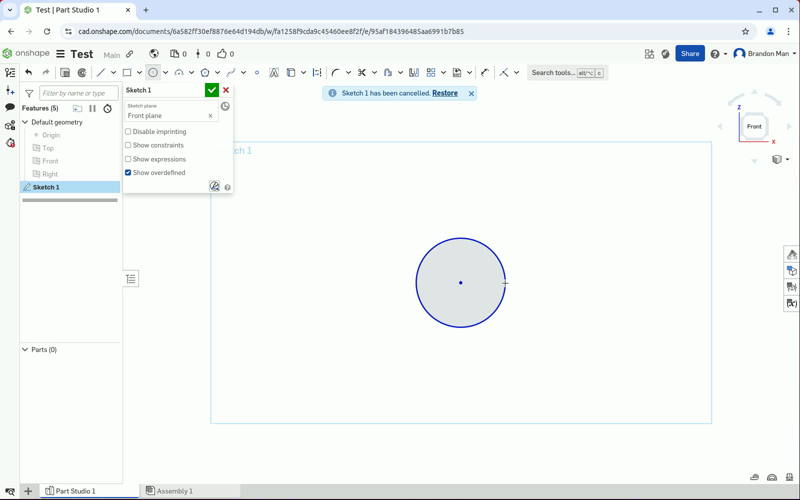
mouse_move(460, 282)
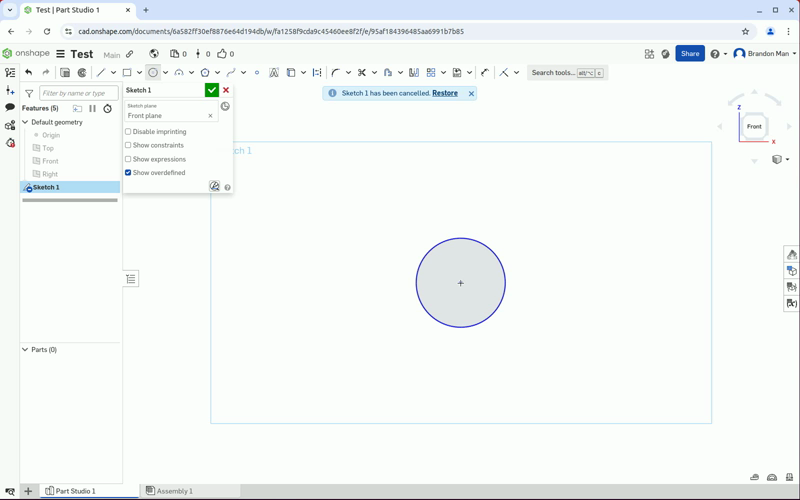
click(460, 282)
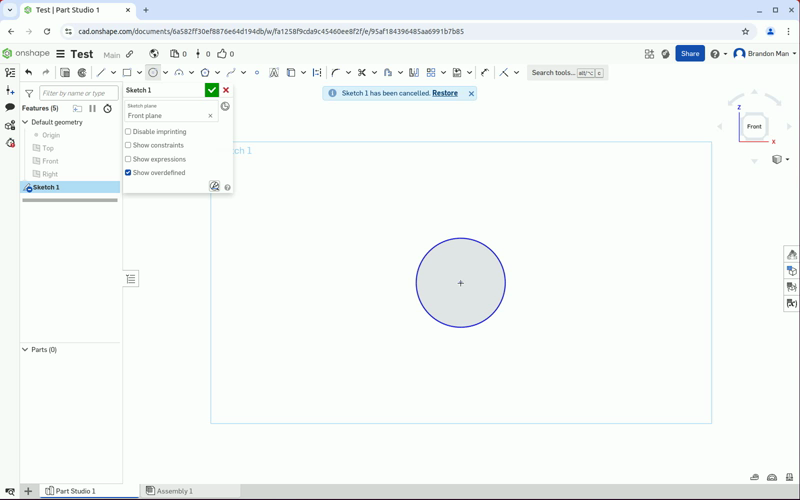
key_up(shift)
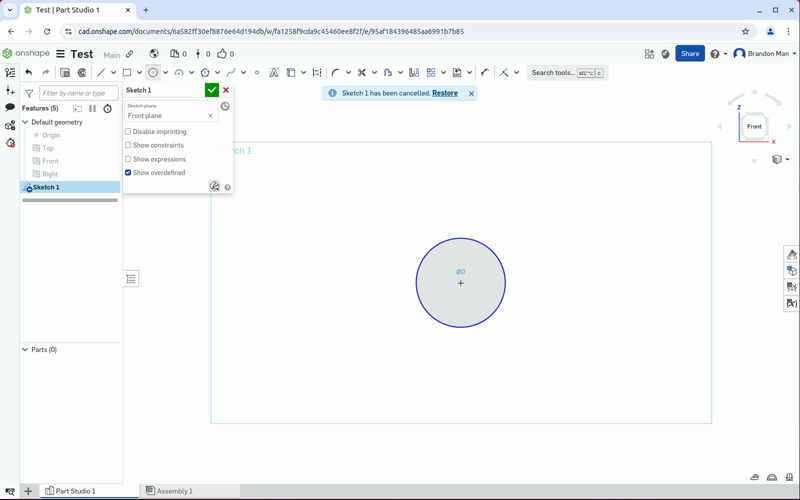
mouse_move(478, 282)
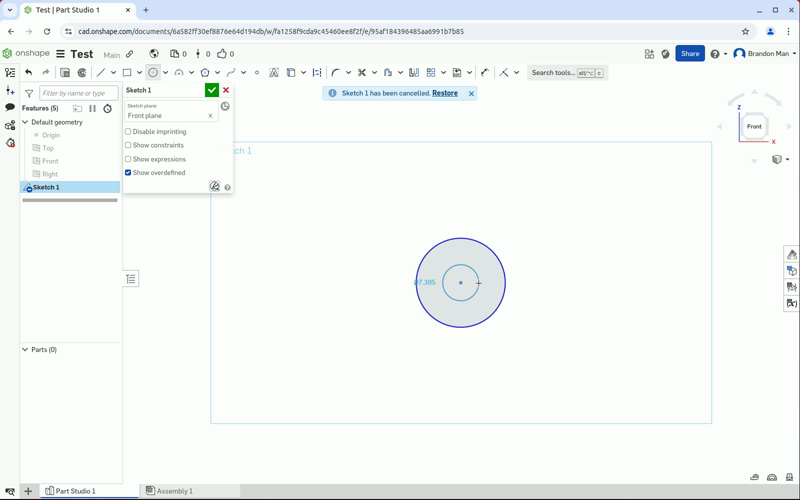
click(478, 282)
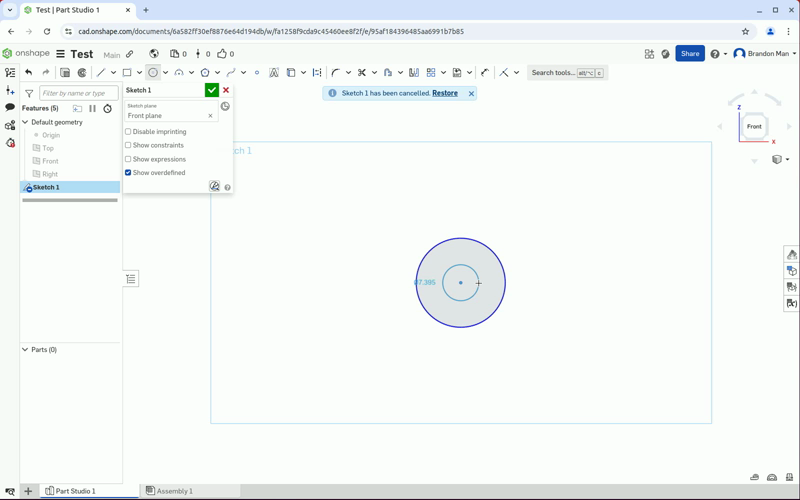
key(esc)
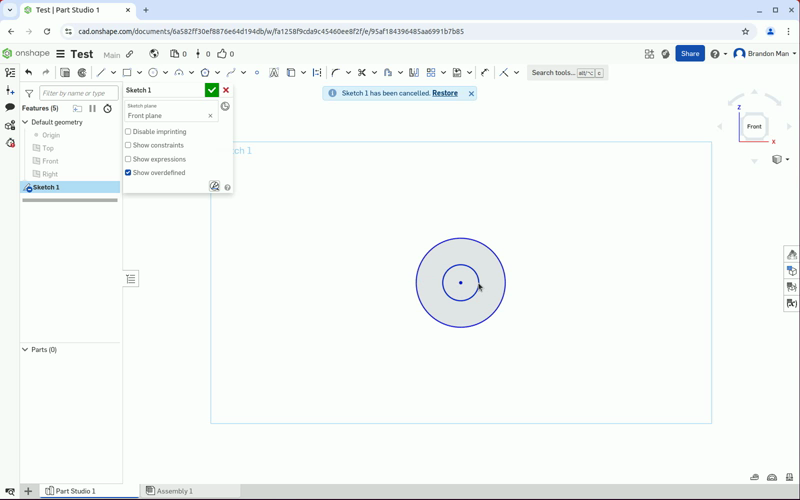
mouse_move(490, 294)
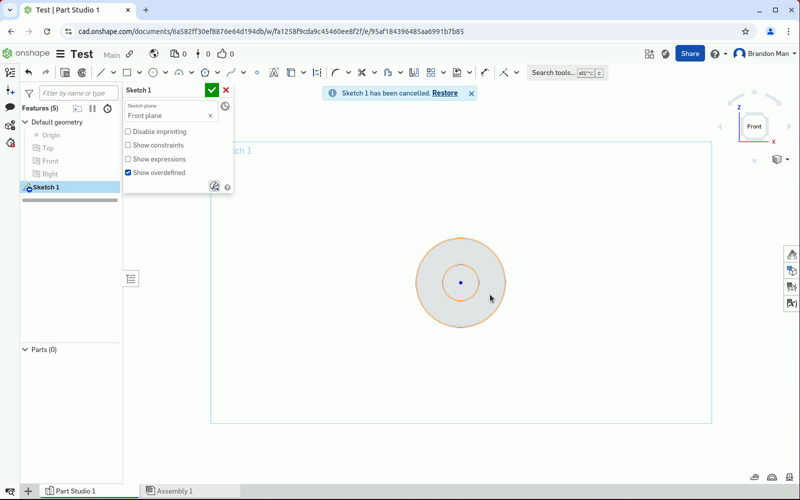
click(490, 294)
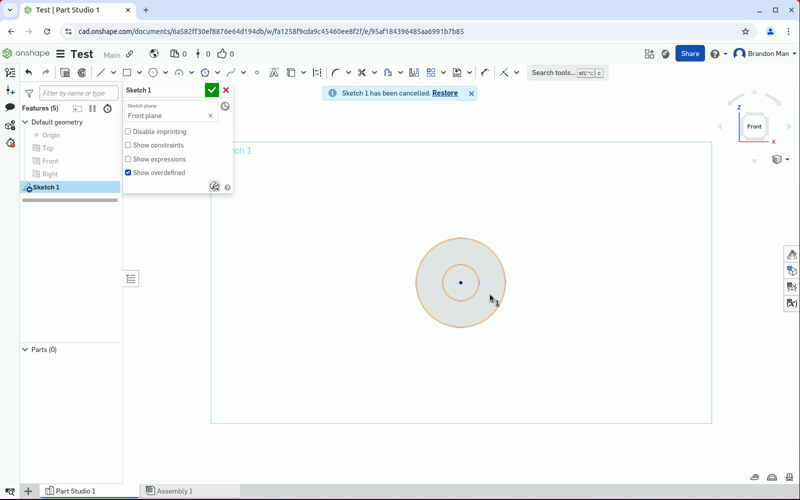
mouse_move(73, 352)
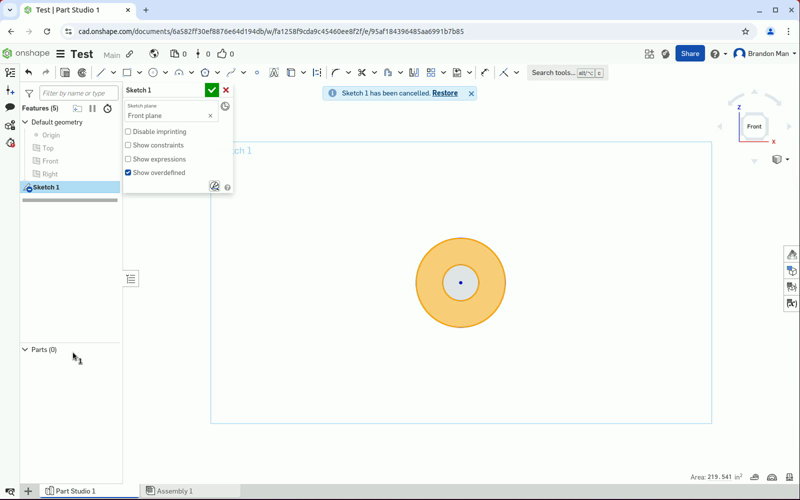
key(shift+y)
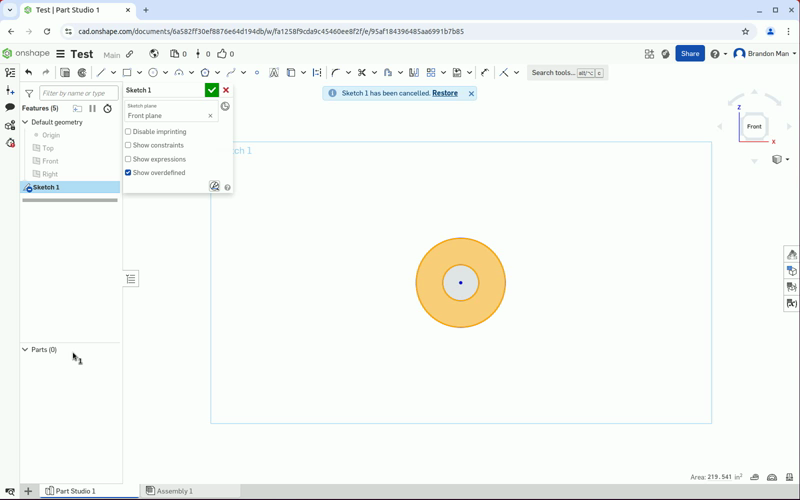
key(shift+e)
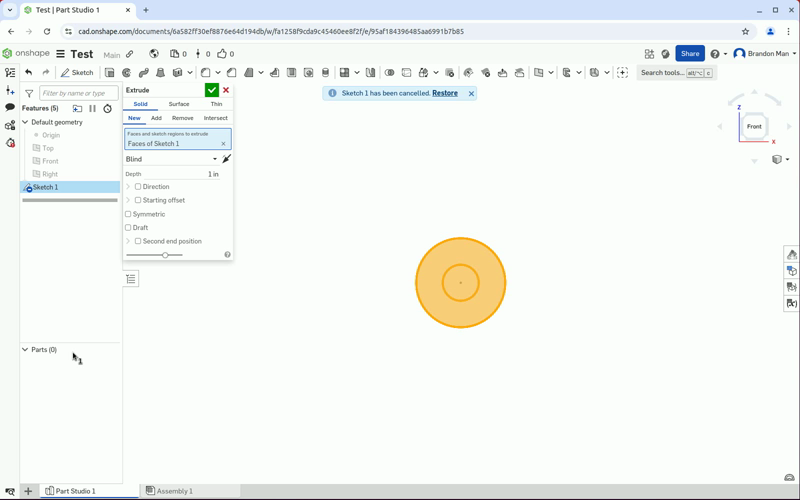
mouse_move(143, 106)
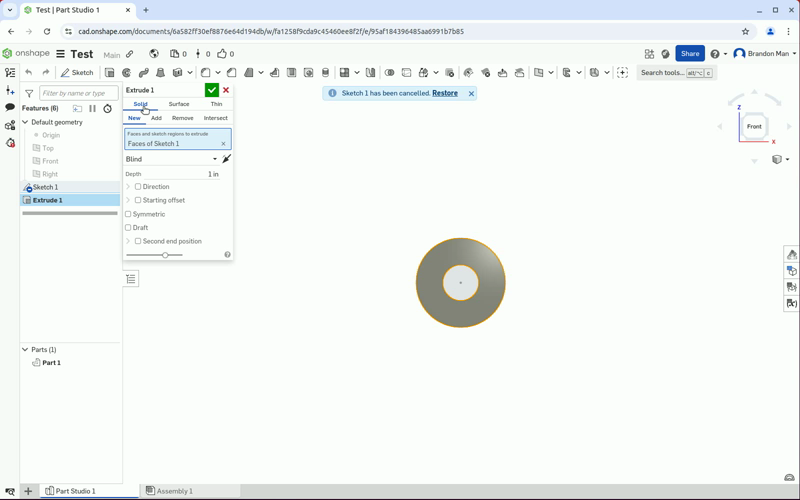
click(143, 106)
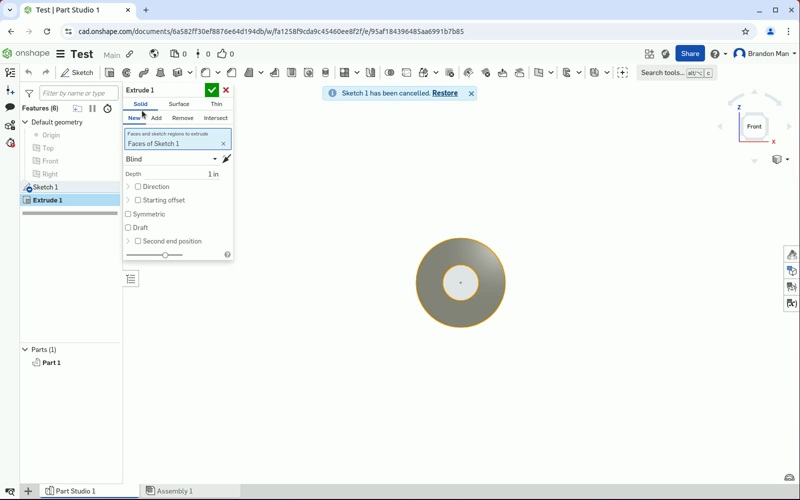
mouse_move(137, 120)
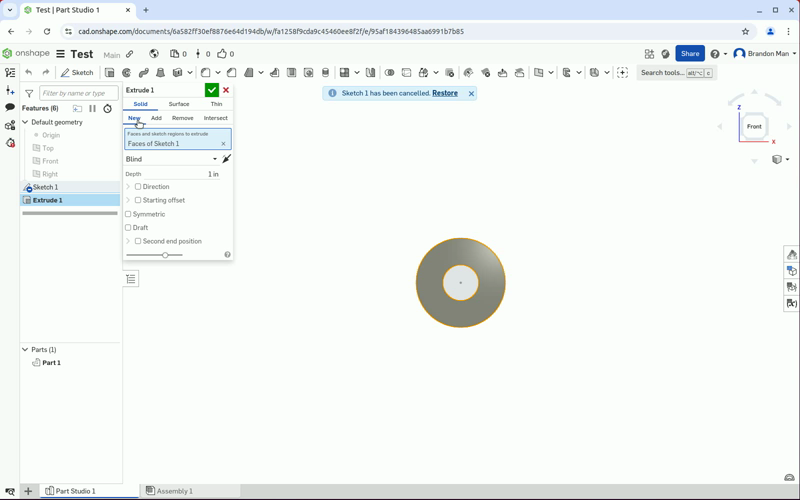
click(137, 120)
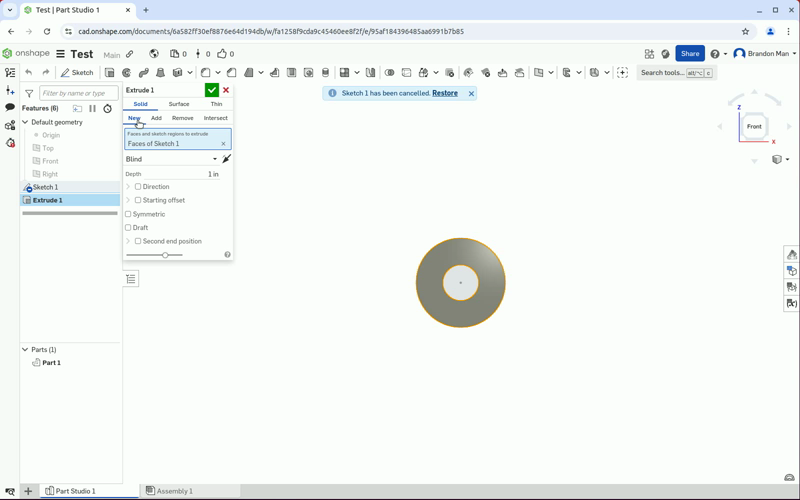
key(tab, 4)
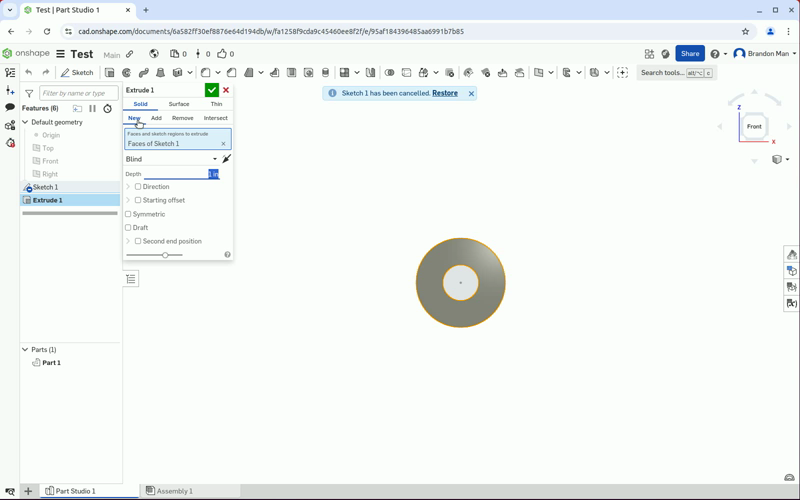
text(3.611)
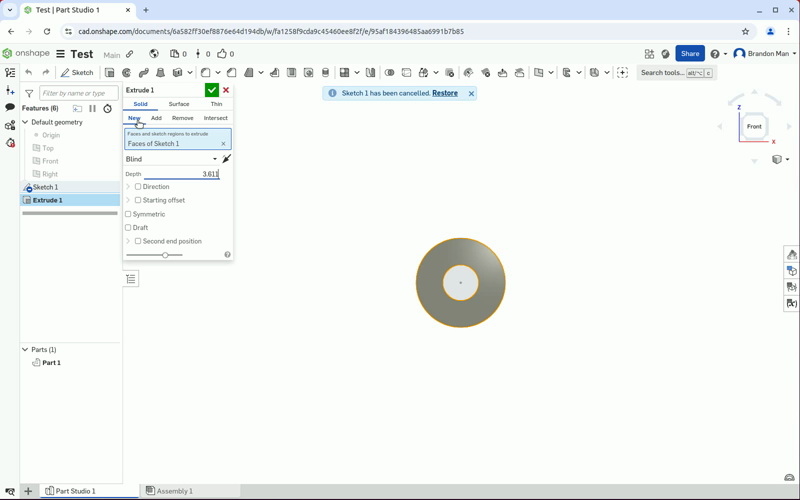
key(enter)
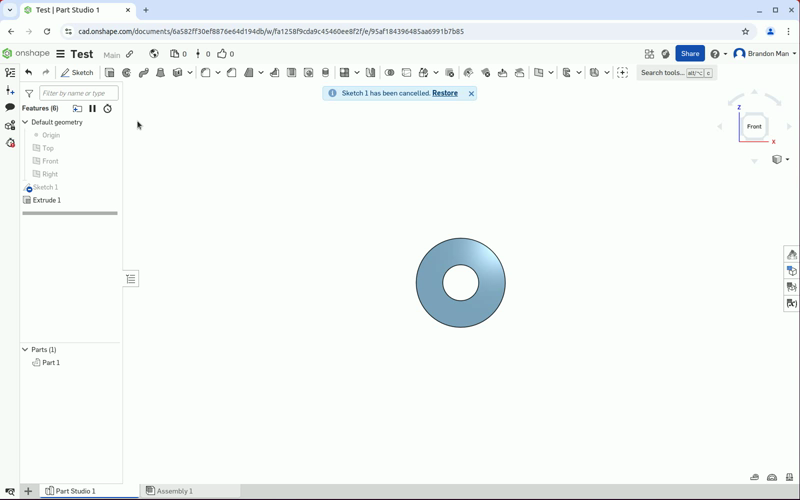
key(shift+h)
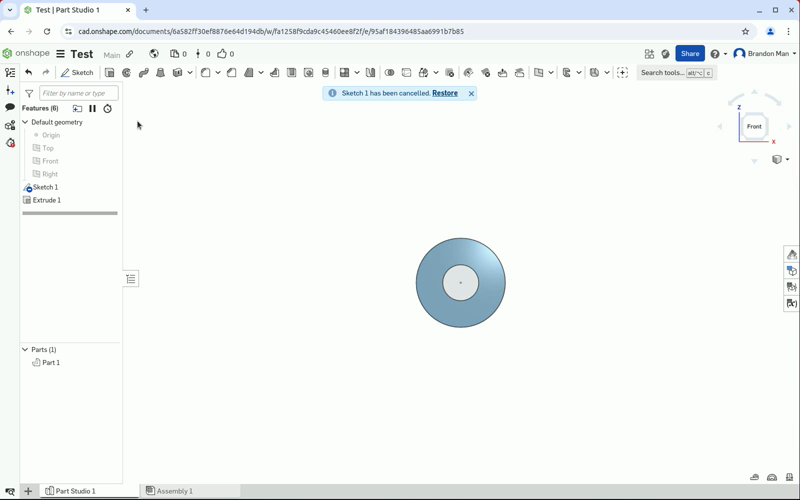
key(shift+h)
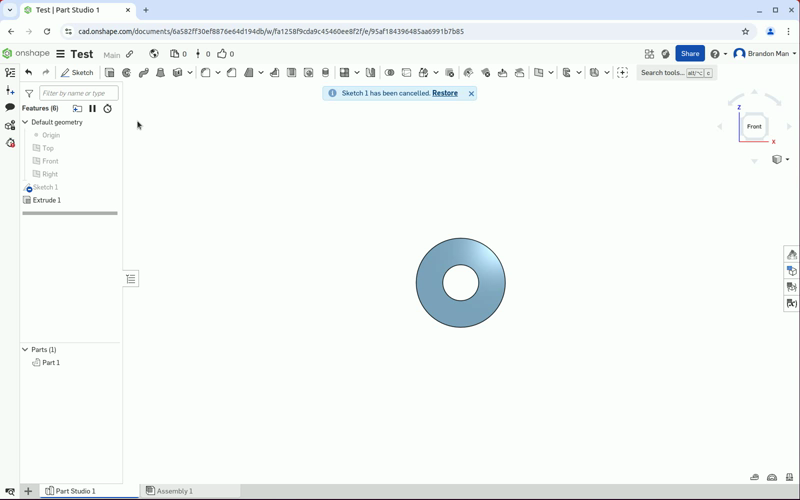
mouse_move(73, 189)
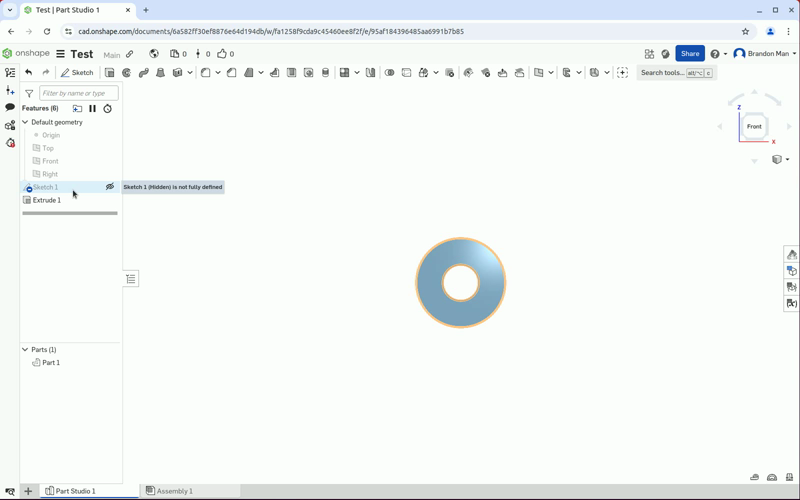
click(73, 189)
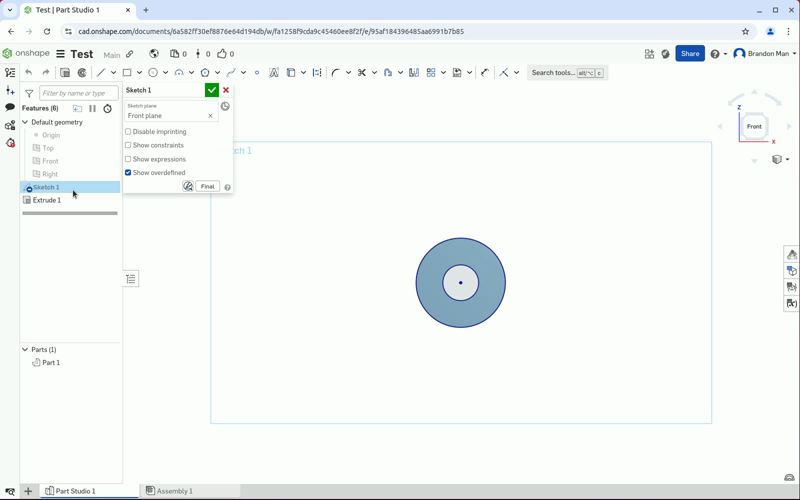
mouse_move(229, 92)
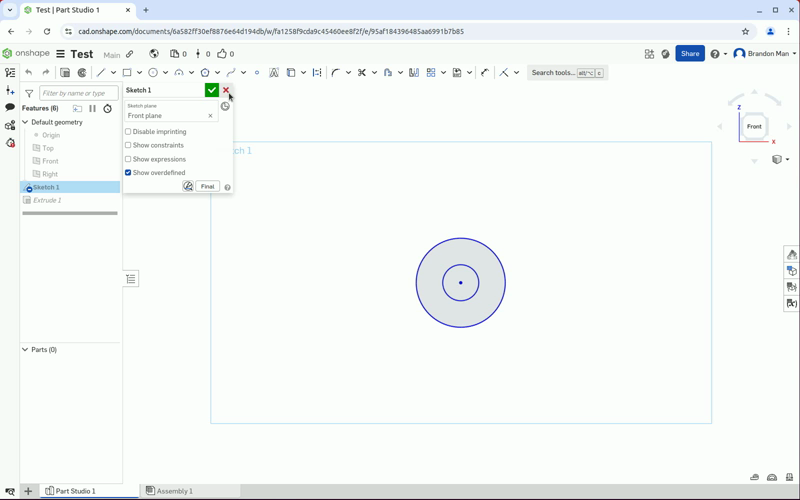
click(229, 92)
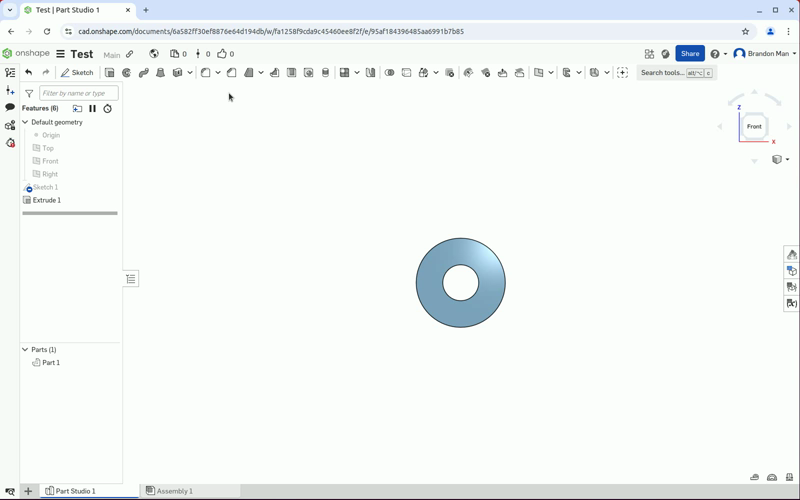
mouse_move(541, 75)
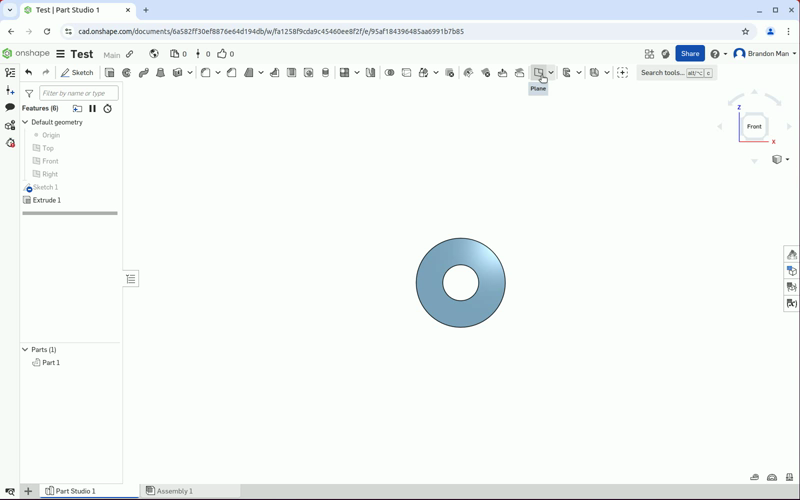
click(541, 75)
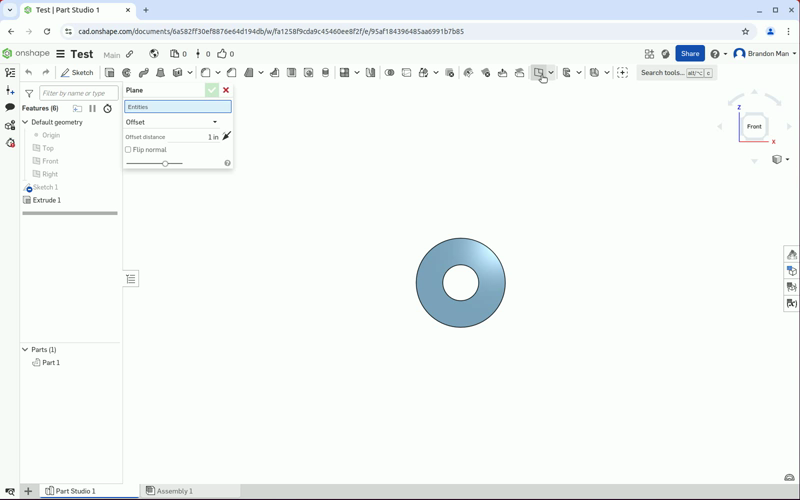
mouse_move(73, 163)
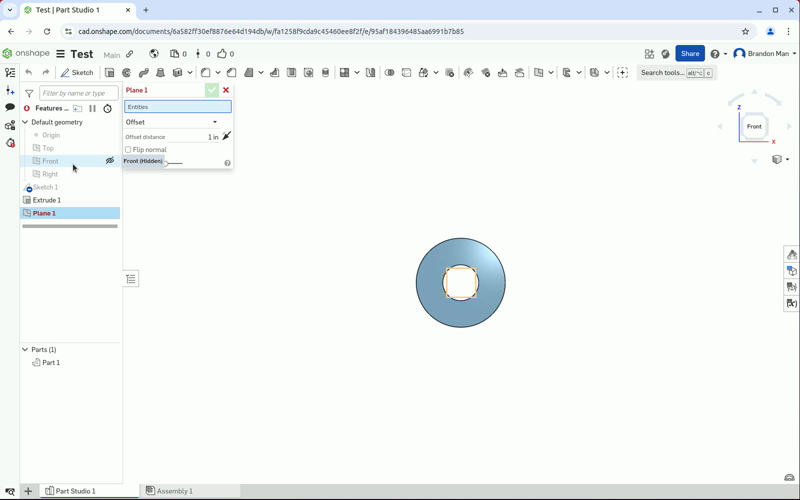
click(73, 163)
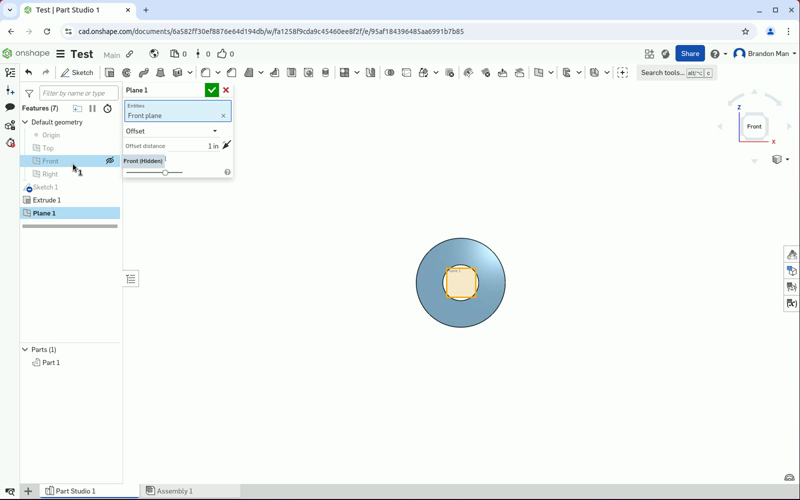
key(tab, 2)
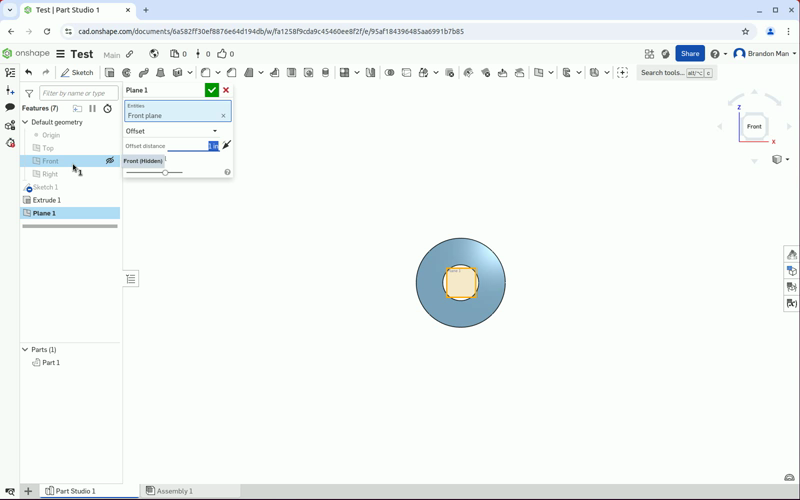
text(3.605)
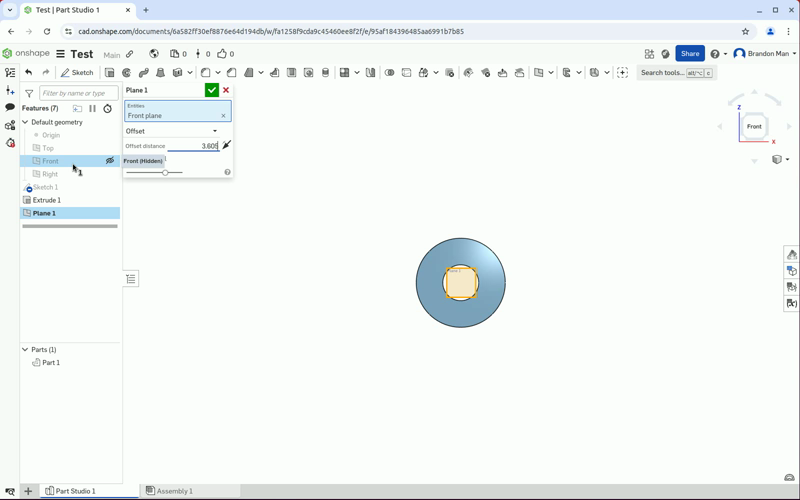
key(enter, 2)
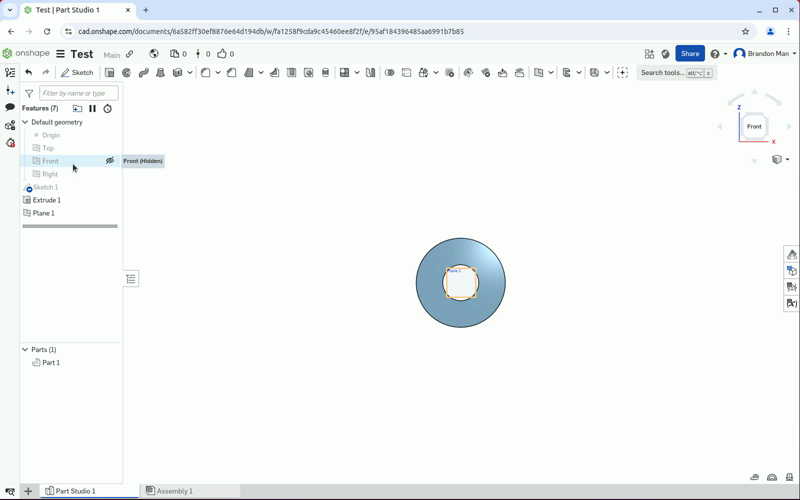
key(shift+s)
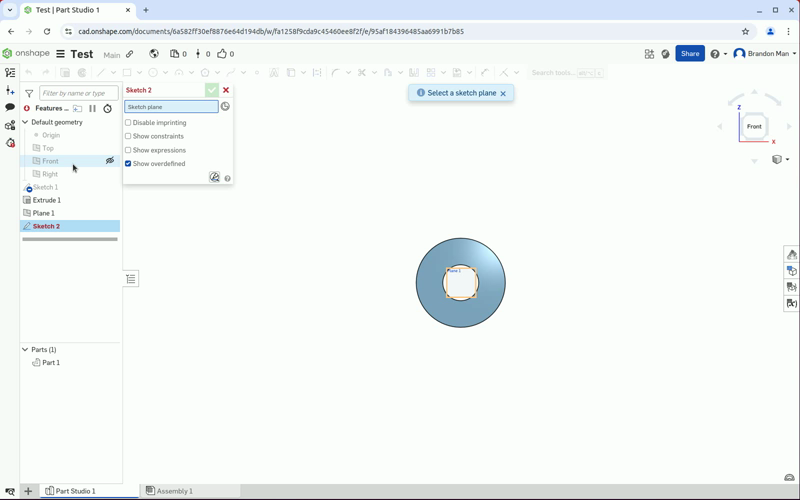
mouse_move(73, 215)
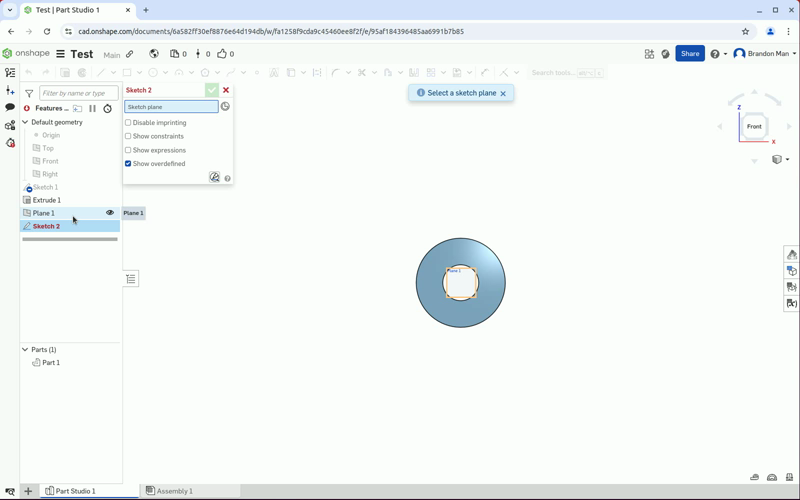
click(73, 215)
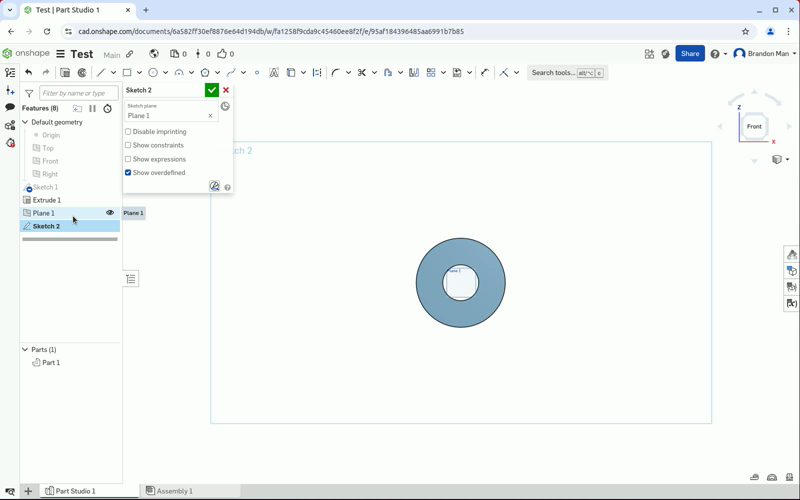
mouse_move(73, 352)
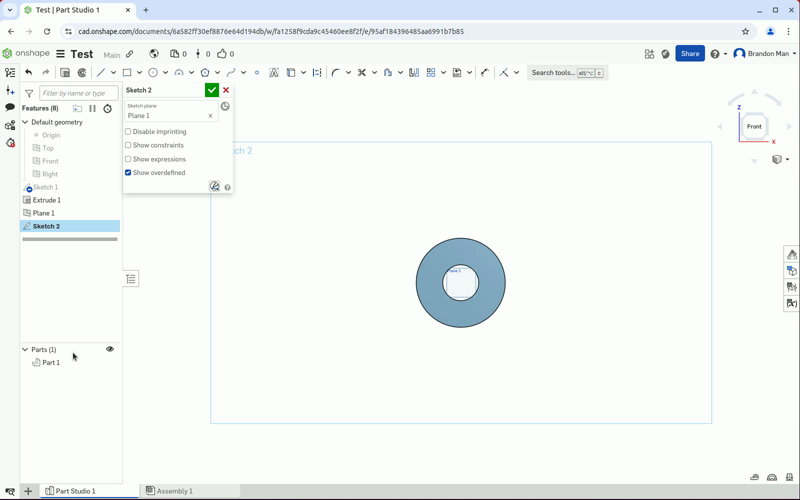
key(y)
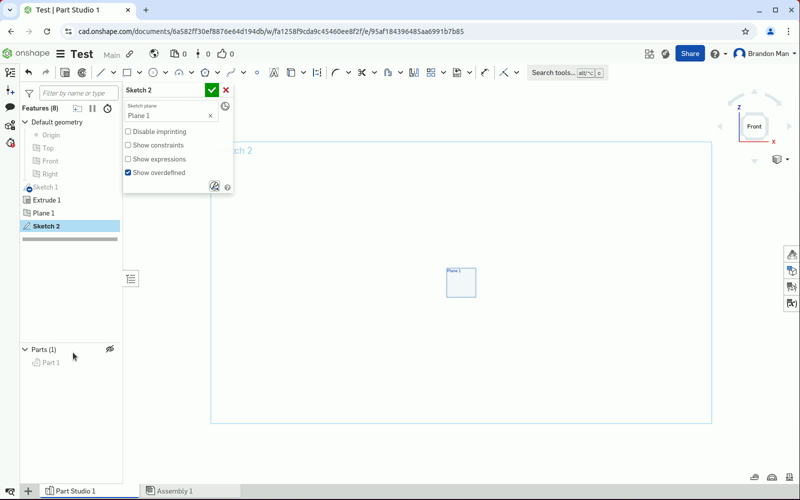
key(c)
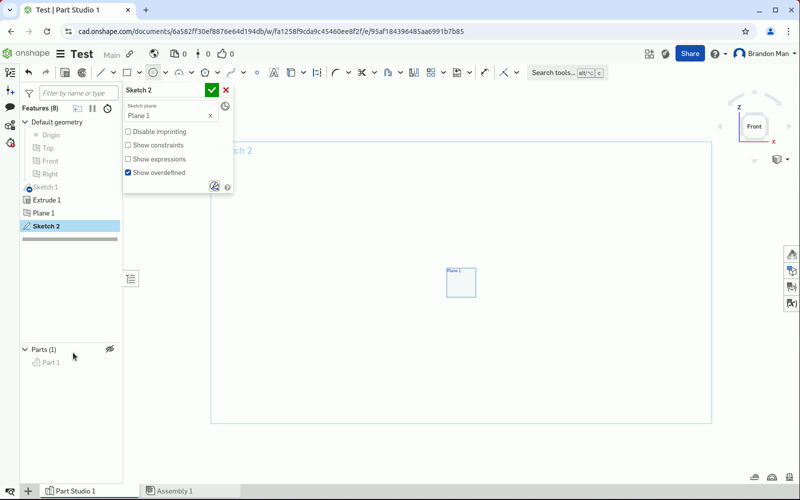
key_down(shift)
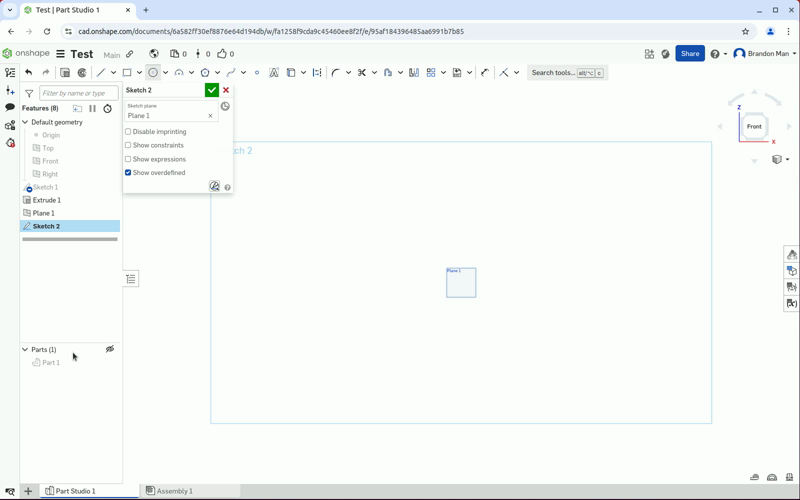
mouse_move(460, 282)
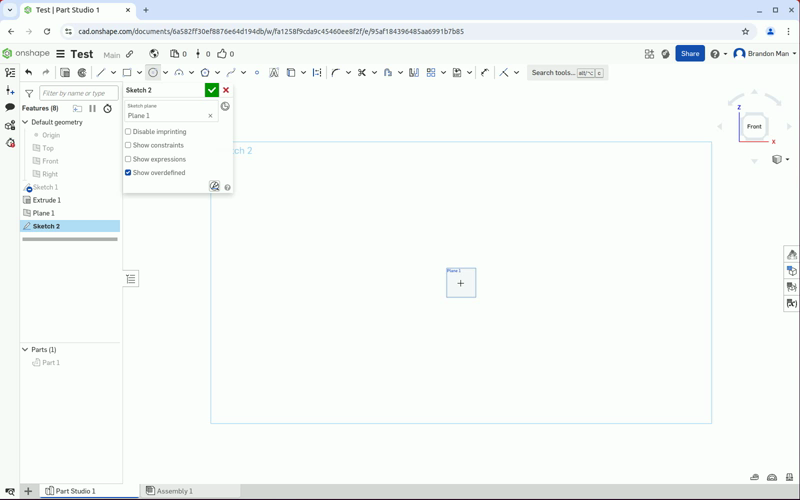
click(460, 282)
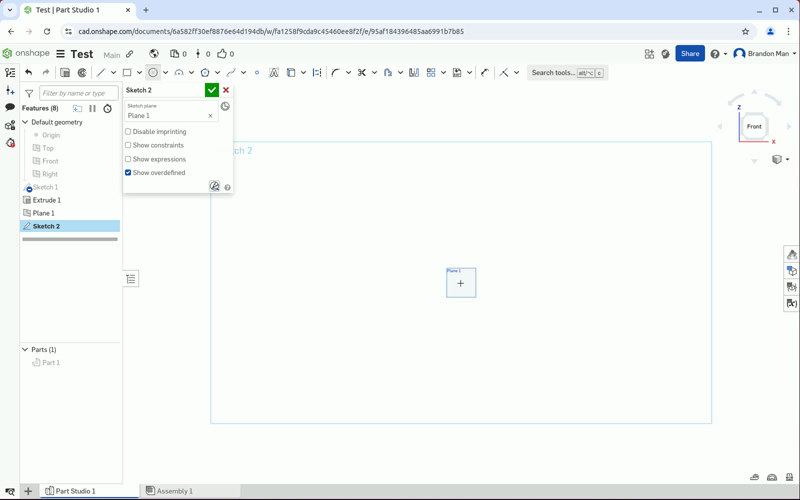
key_up(shift)
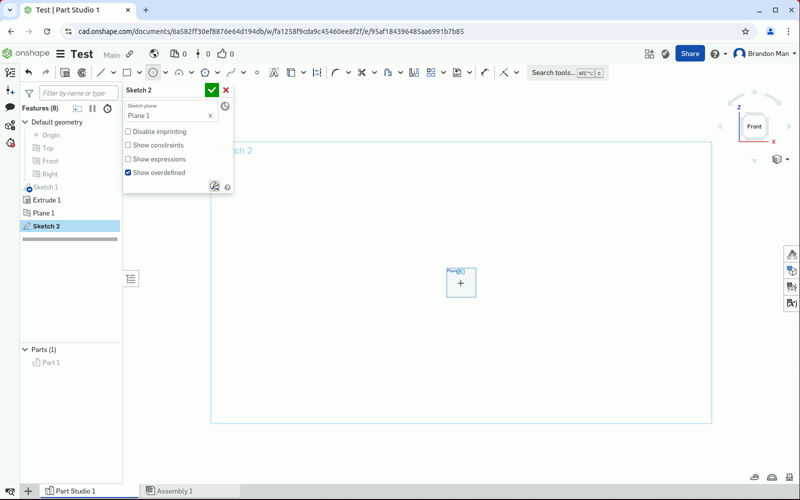
mouse_move(492, 282)
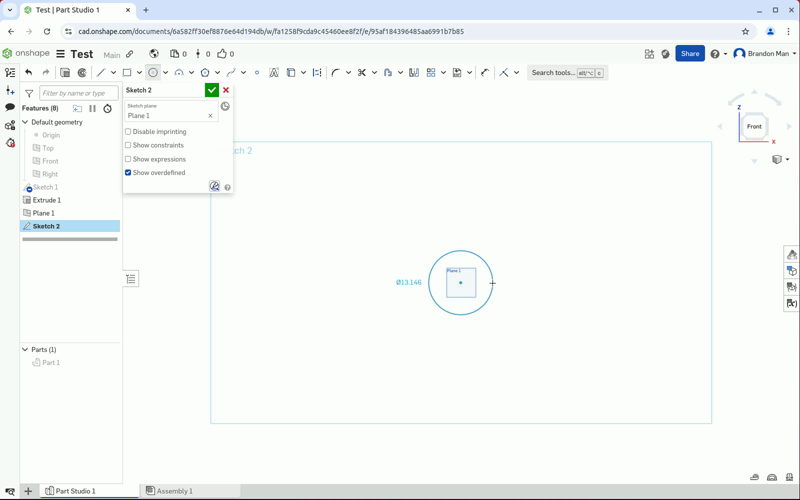
click(492, 282)
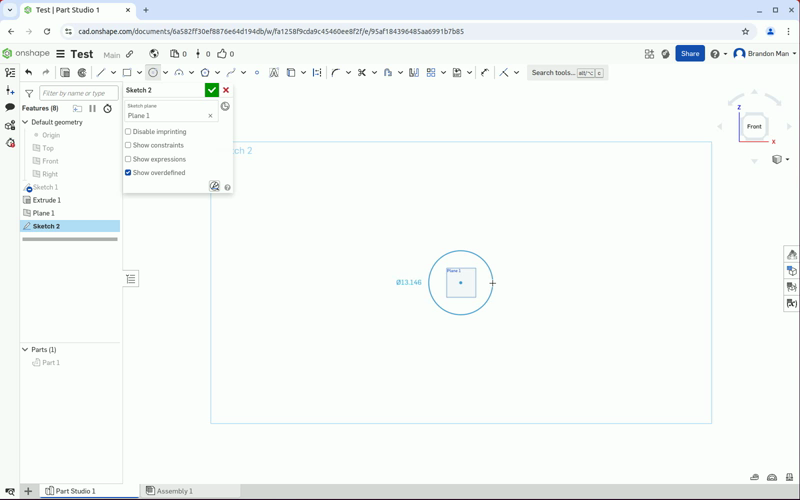
key(esc)
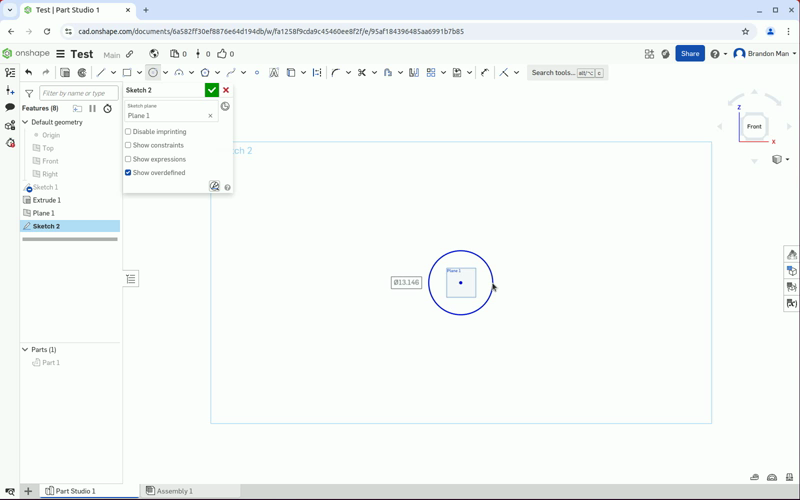
key(c)
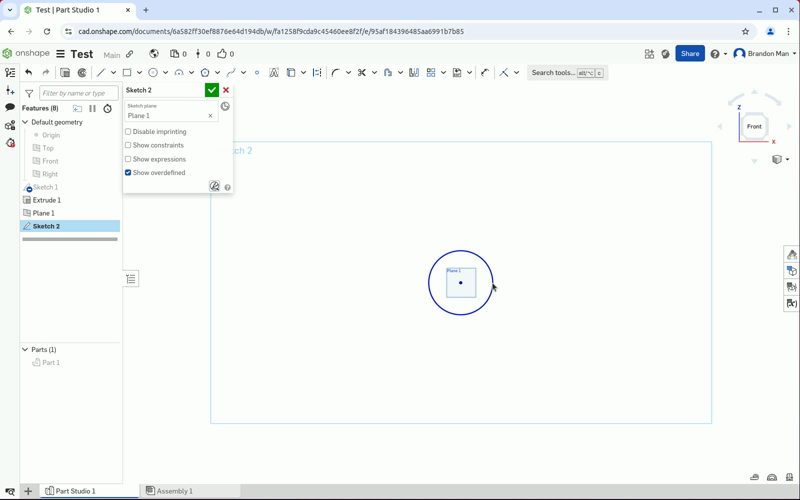
key_down(shift)
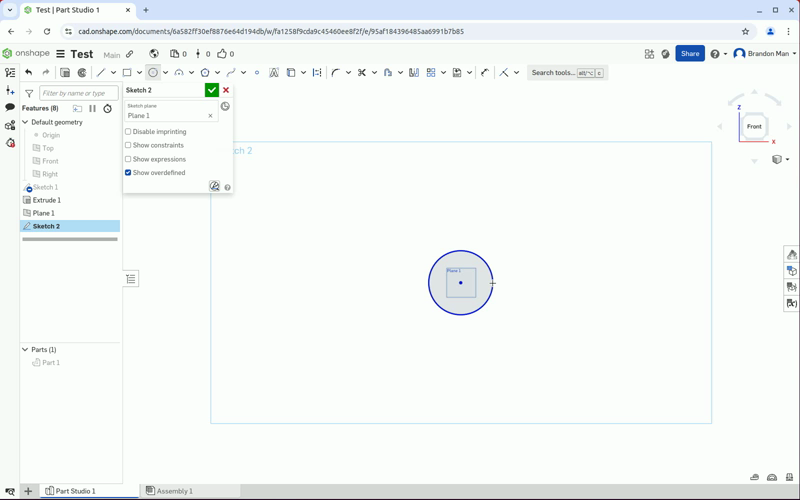
mouse_move(460, 282)
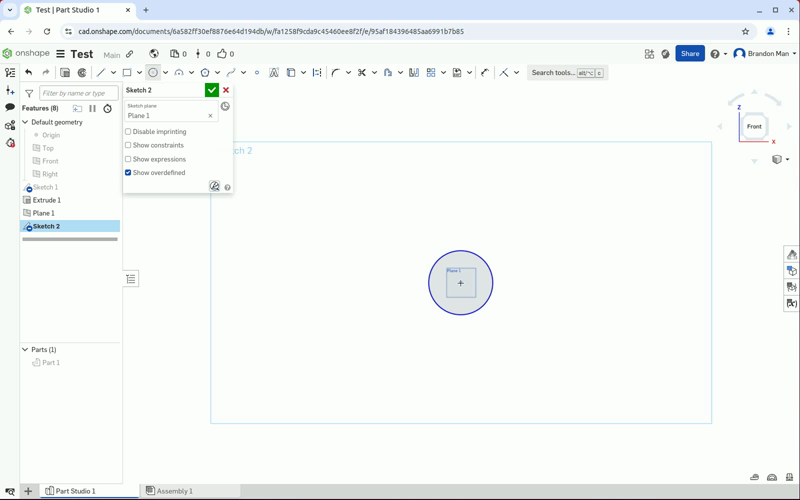
click(460, 282)
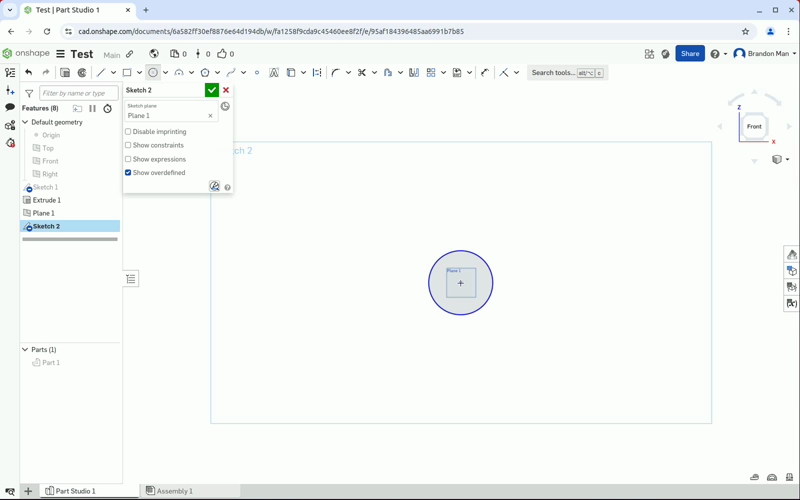
key_up(shift)
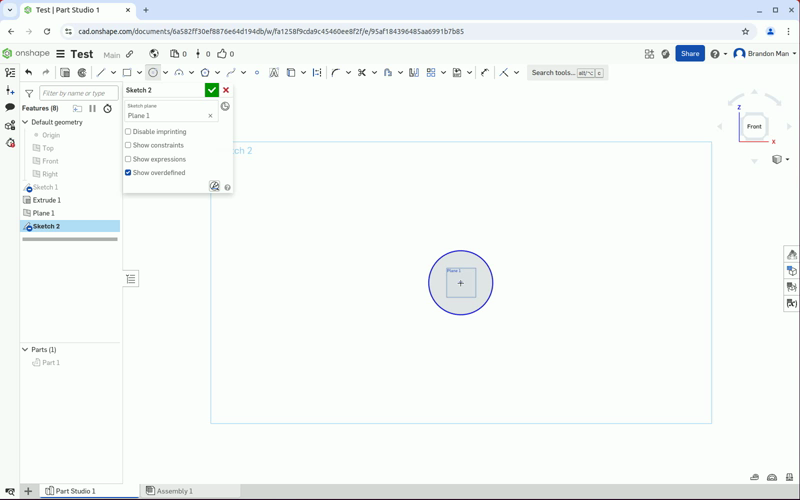
mouse_move(478, 282)
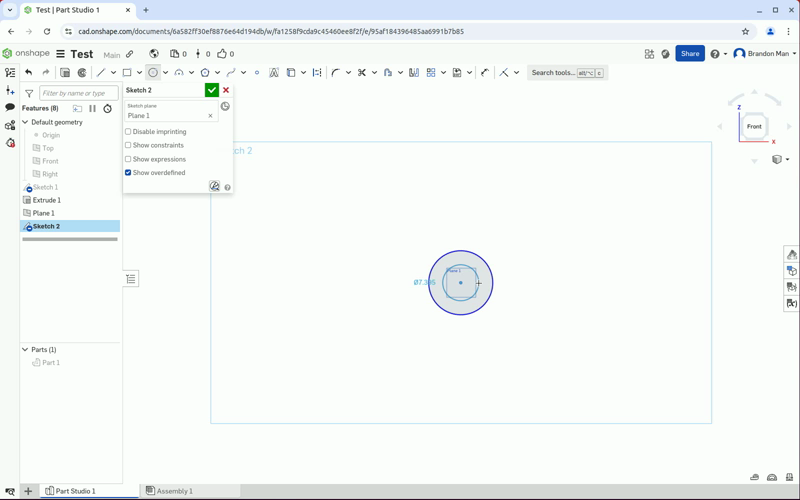
click(478, 282)
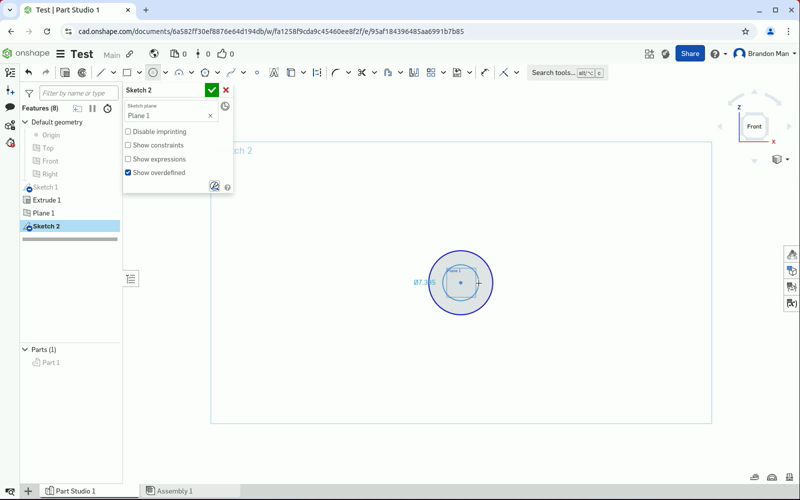
key(esc)
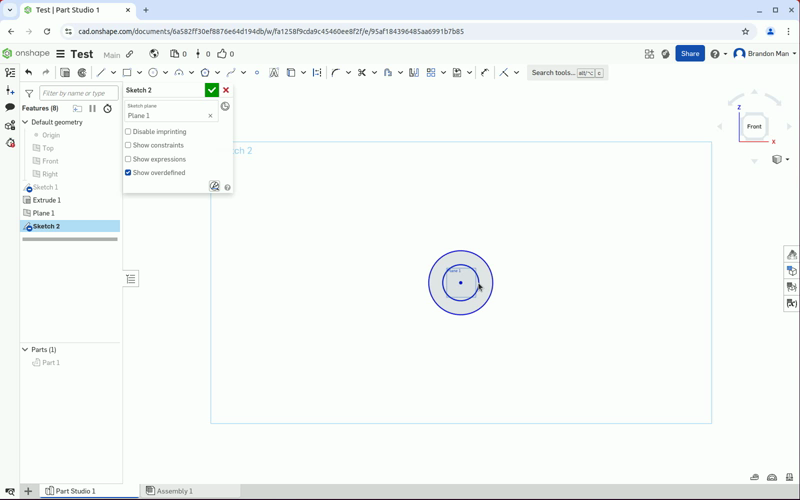
mouse_move(457, 307)
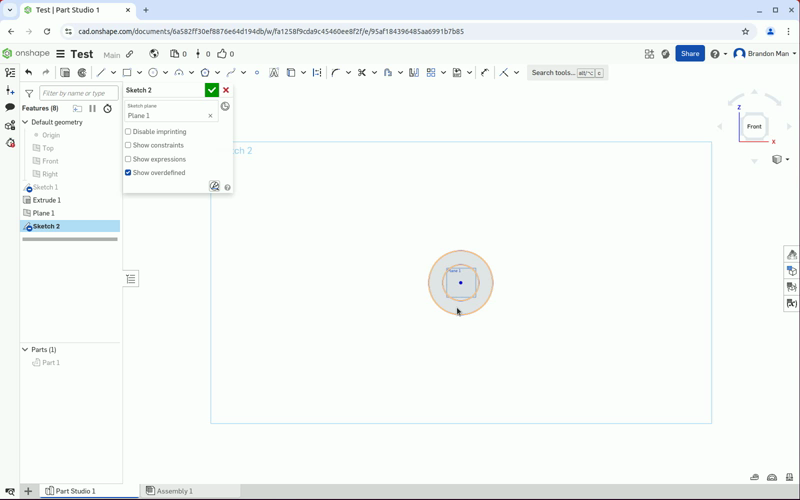
click(457, 307)
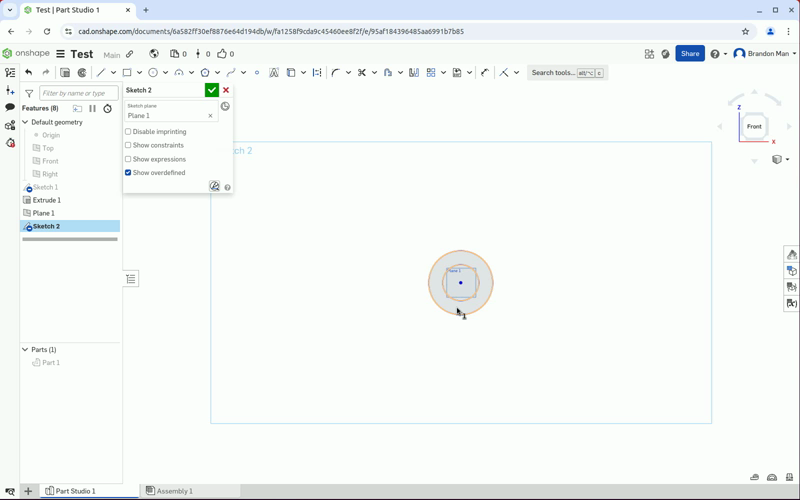
mouse_move(73, 352)
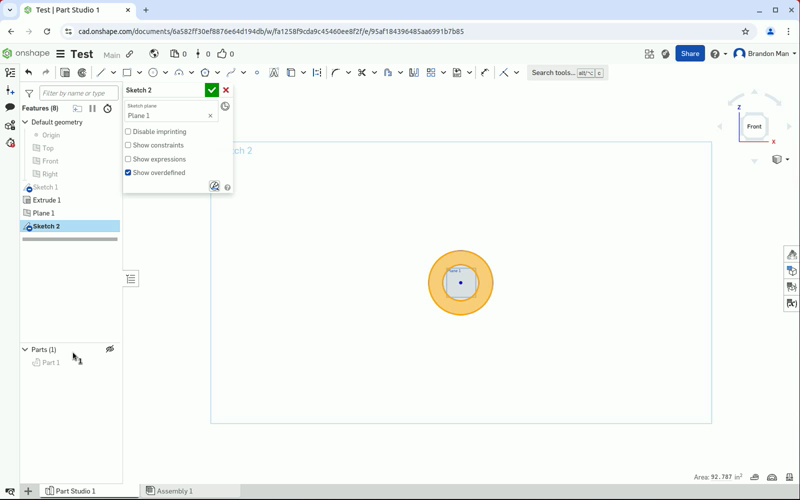
key(shift+y)
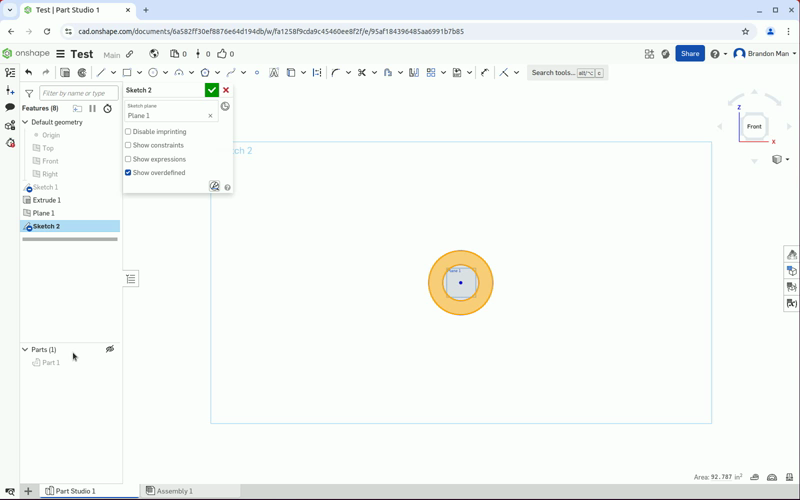
key(shift+e)
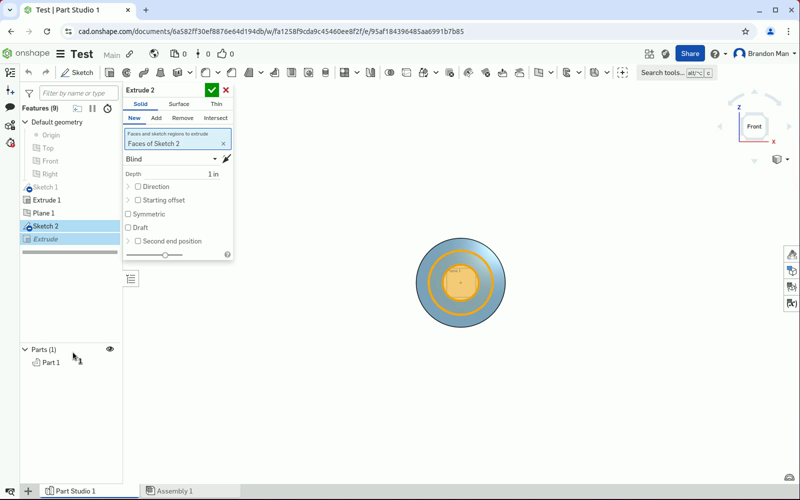
mouse_move(143, 106)
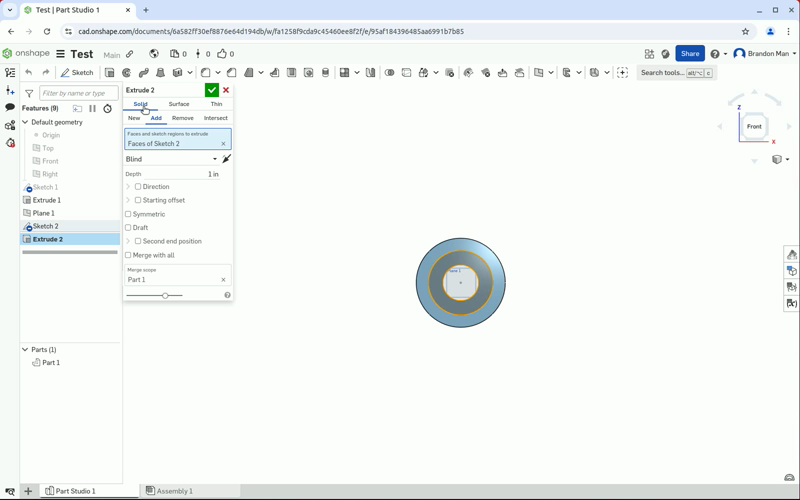
click(143, 106)
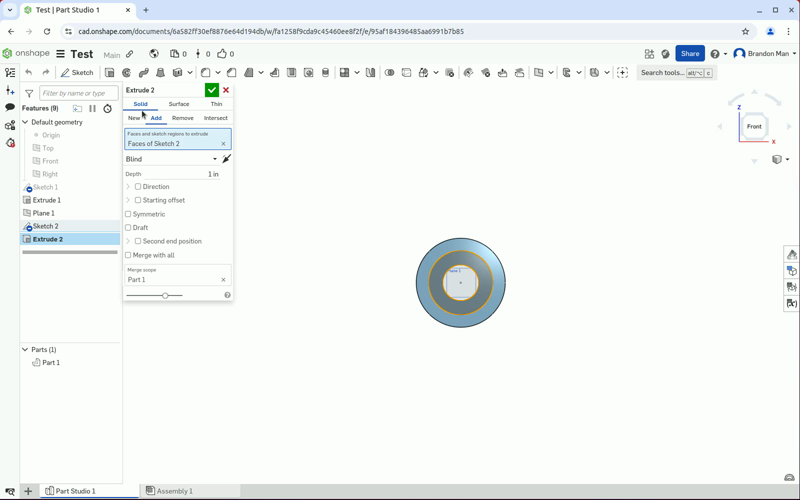
mouse_move(137, 120)
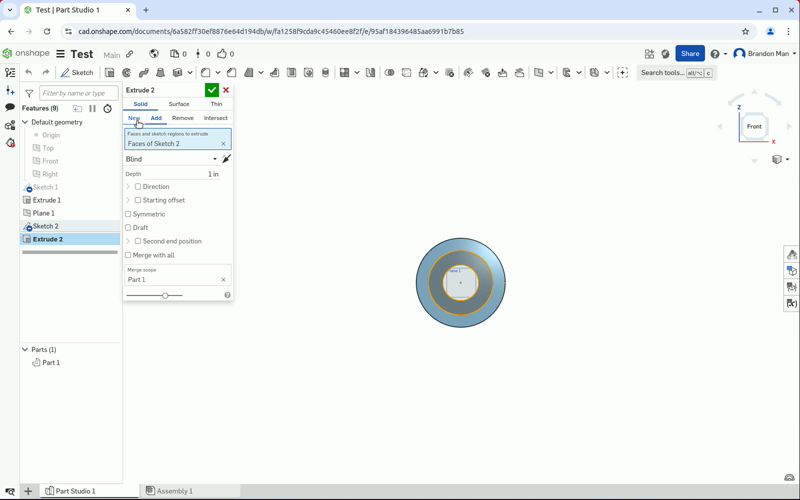
click(137, 120)
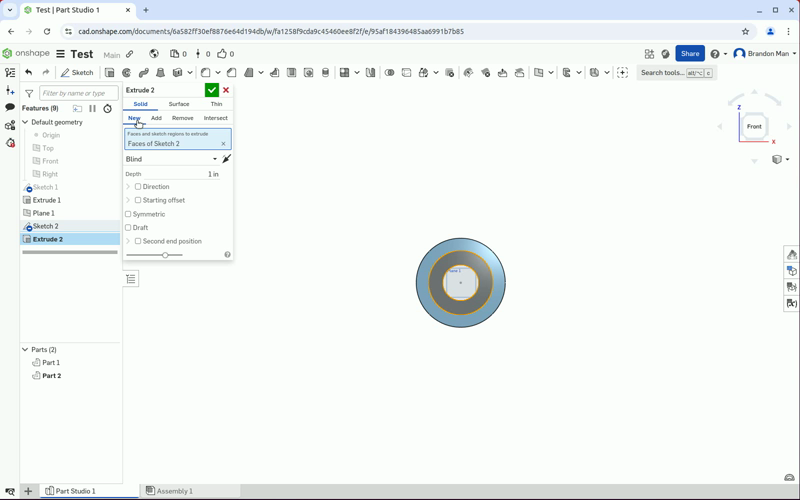
key(tab, 4)
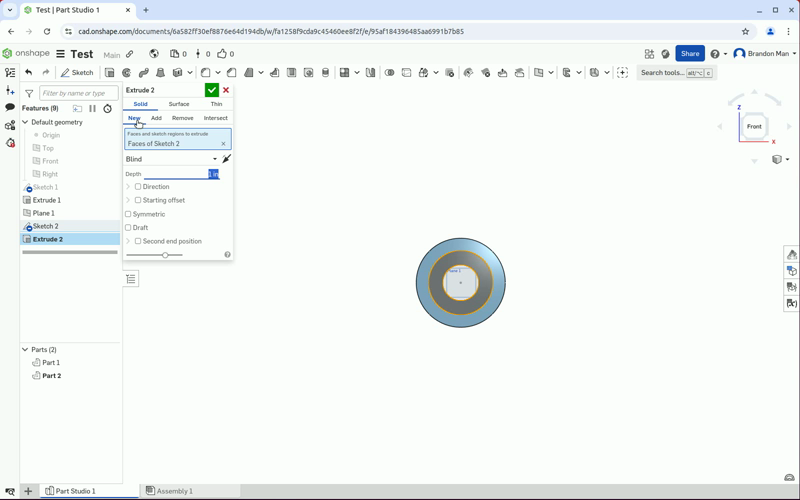
text(1.204)
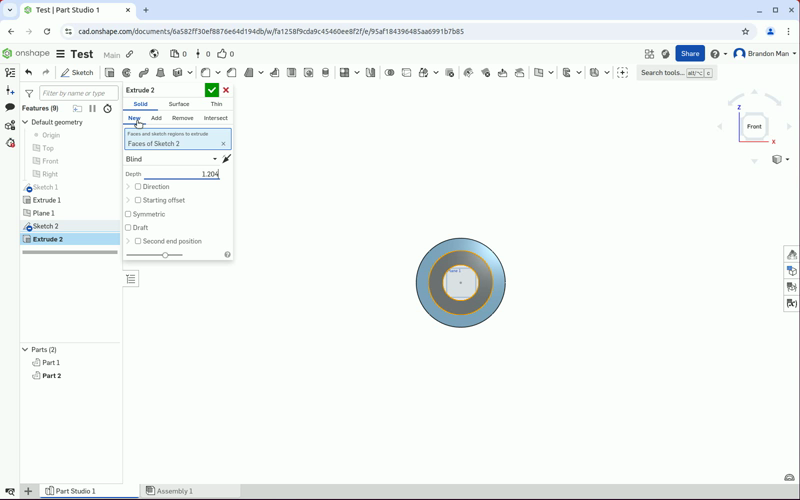
key(enter)
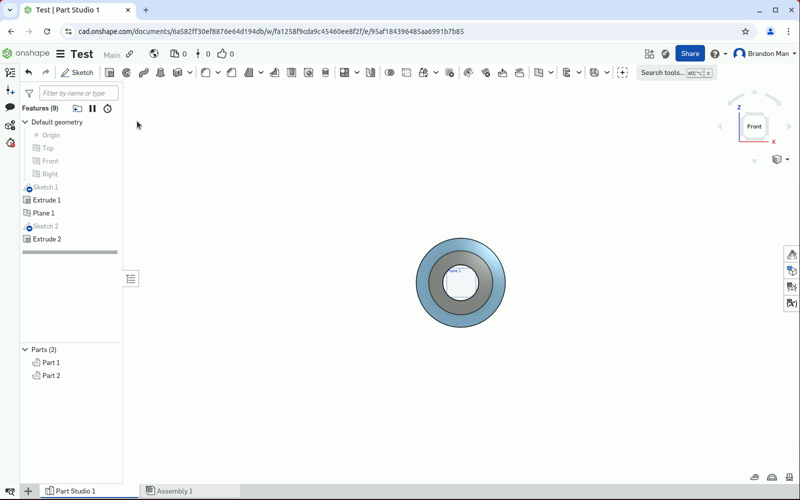
key(shift+h)
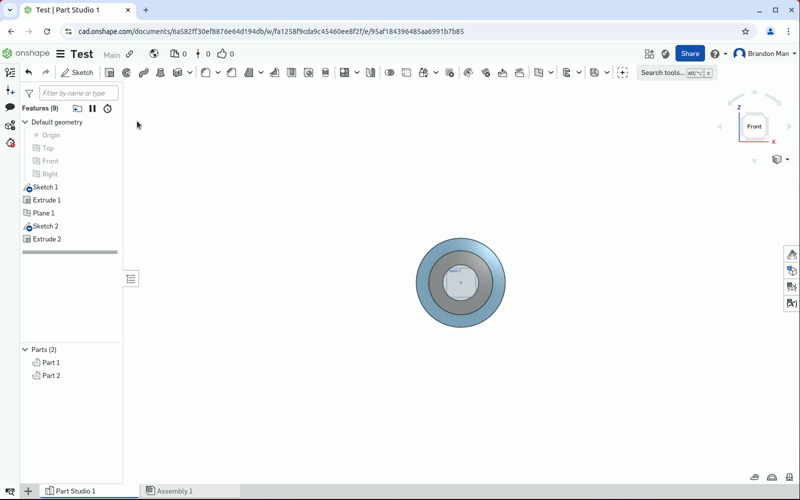
key(shift+h)
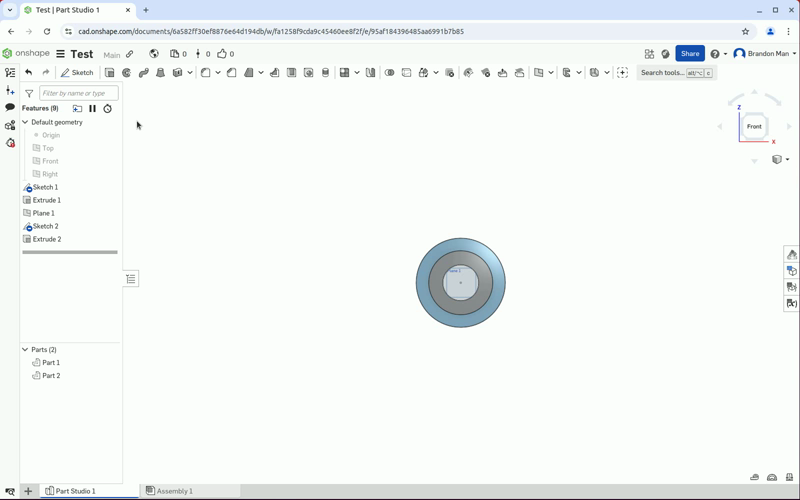
key(shift+7)
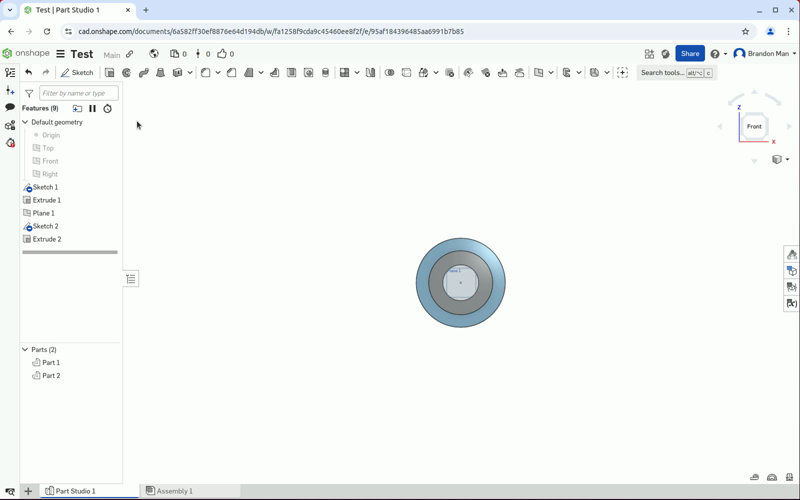
key(left, 2)
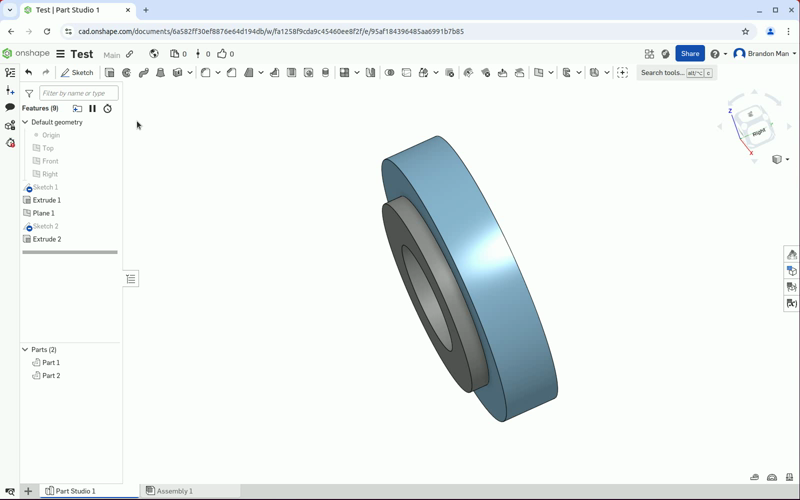
key(down, 2)
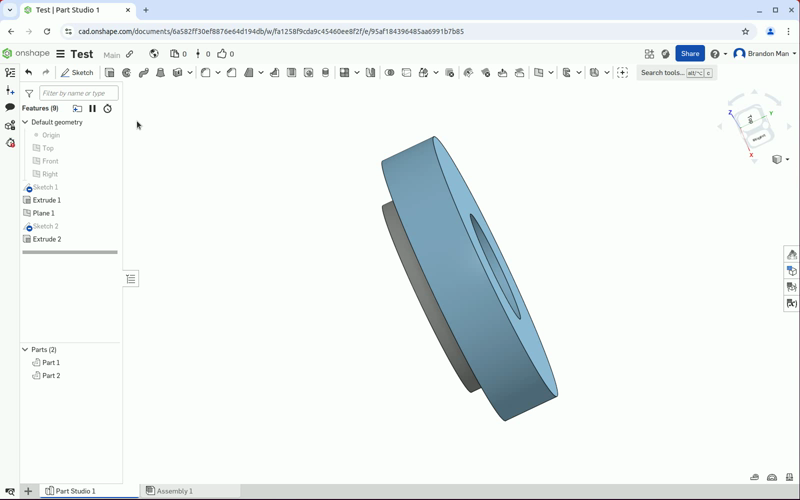
key(up, 2)
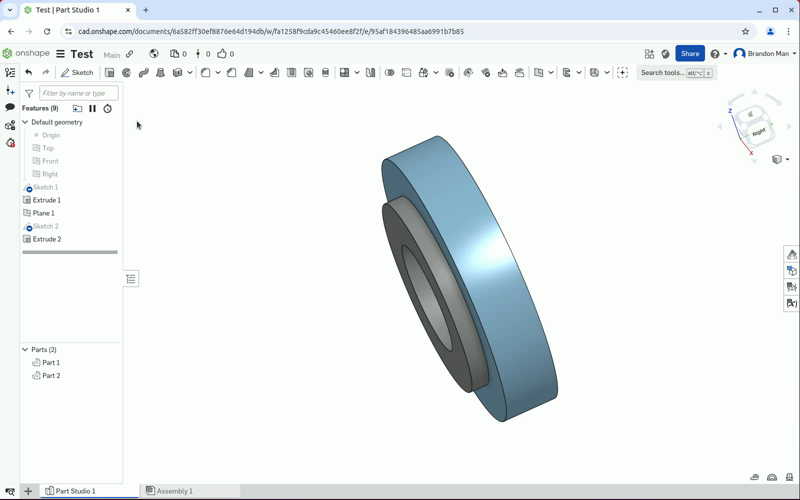
key(right, 2)
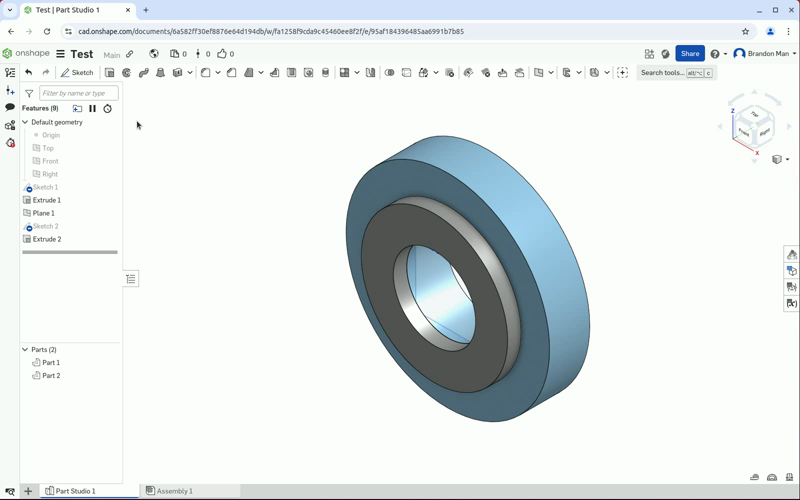
mouse_move(73, 189)
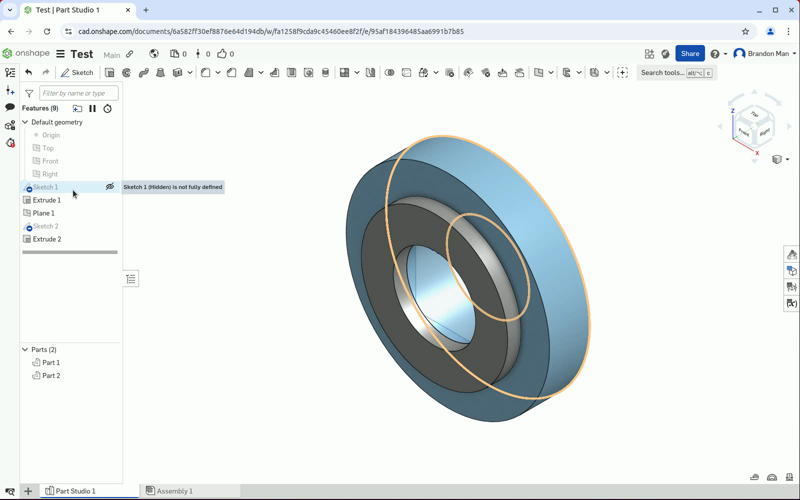
click(73, 189)